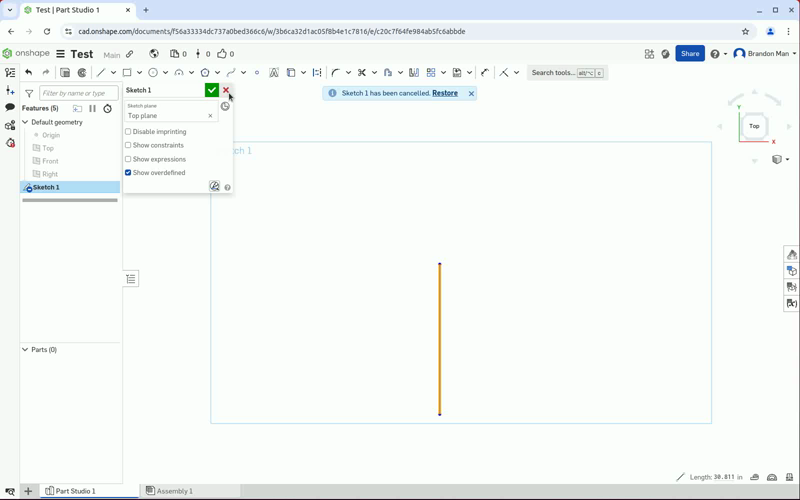
key(shift+h)
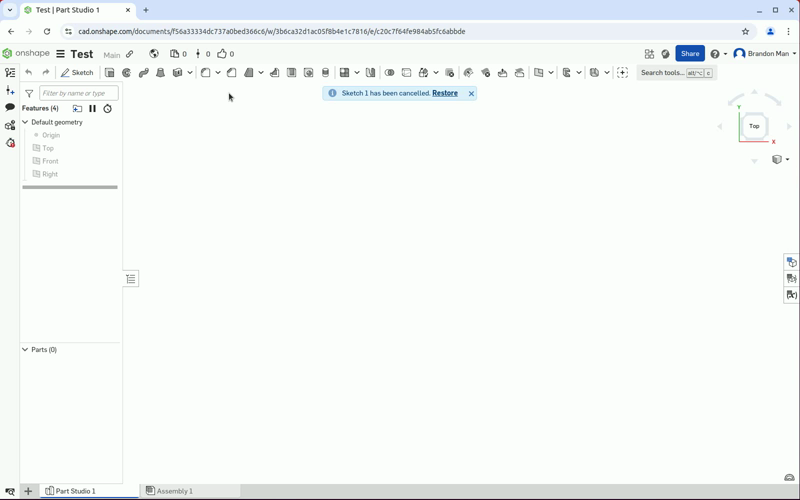
mouse_move(73, 352)
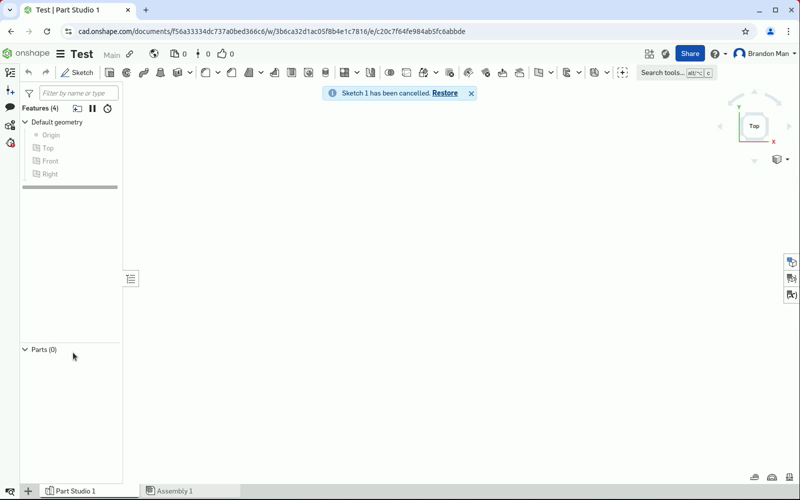
key(y)
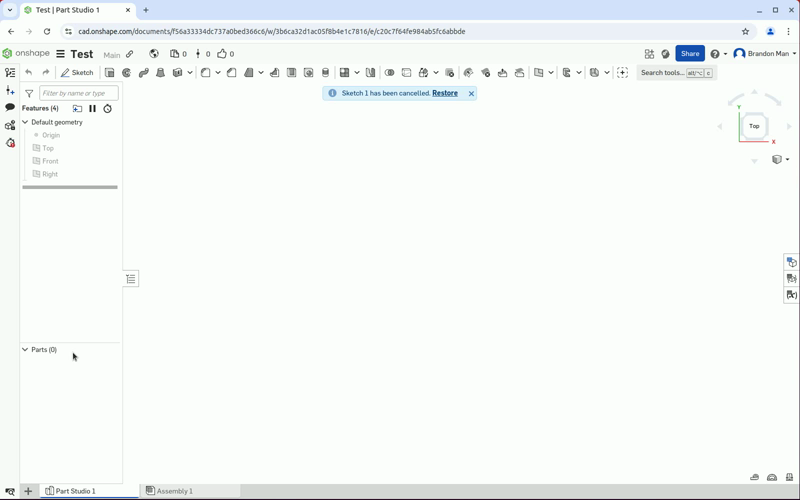
key(shift+p)
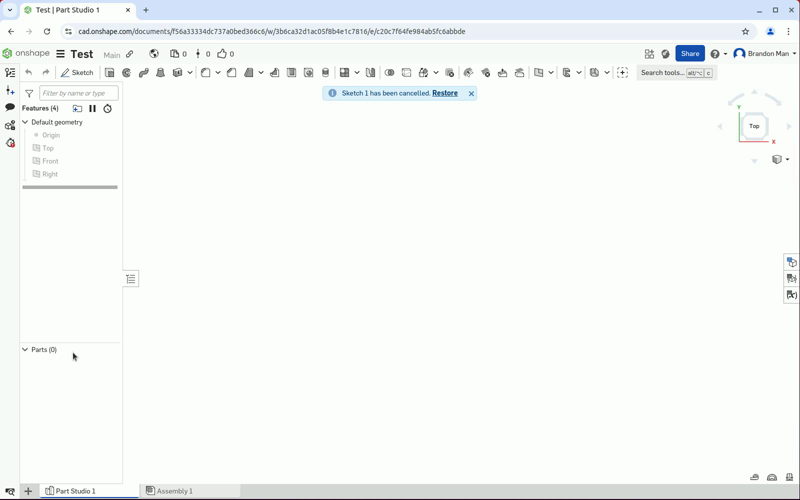
key(space)
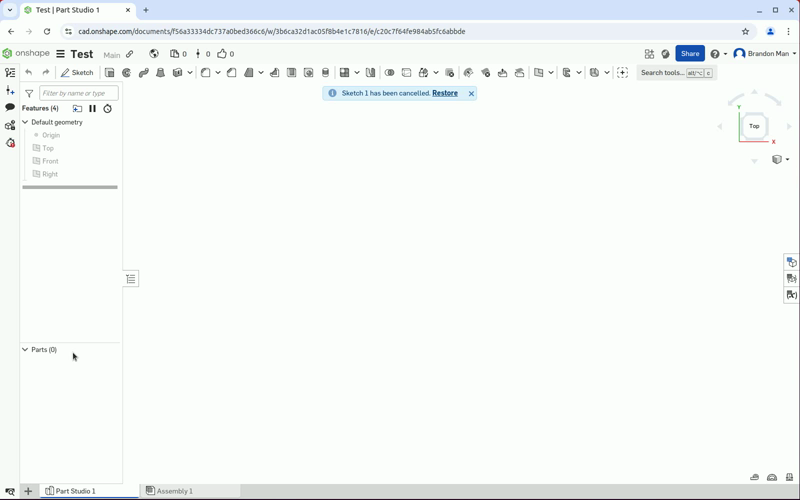
key_down(shift)
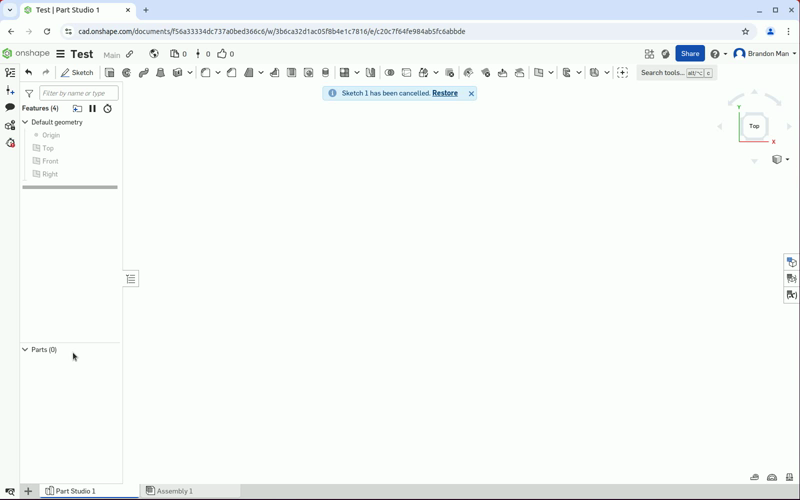
key(up)
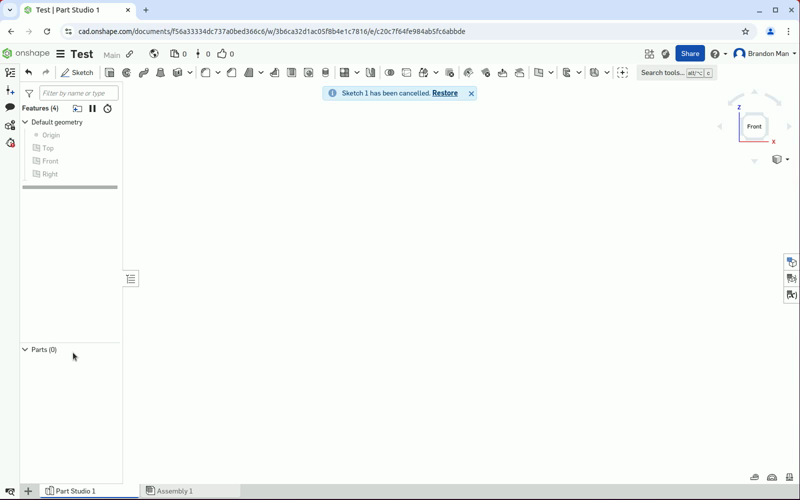
key_up(shift)
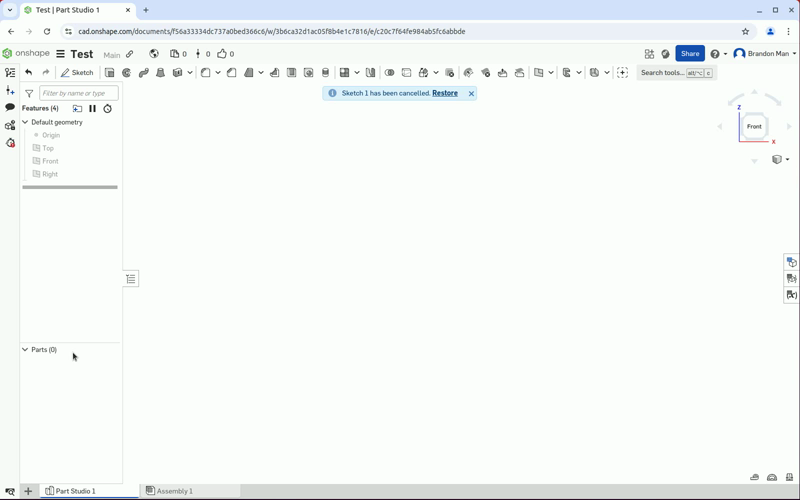
mouse_move(73, 352)
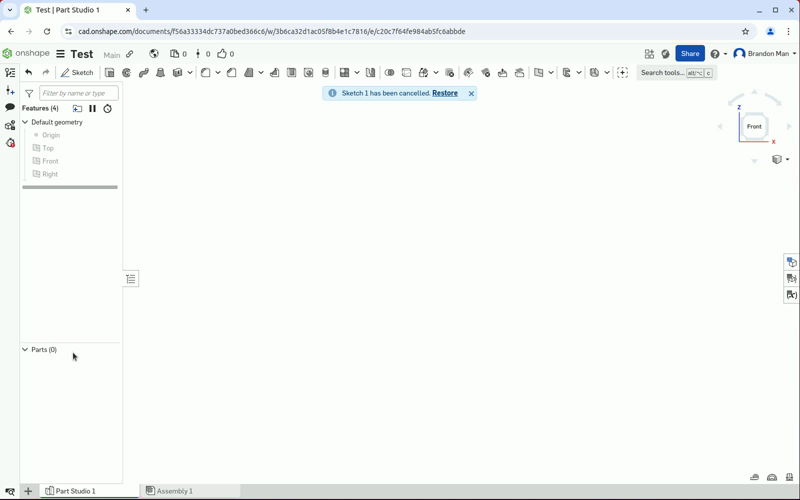
key(shift+y)
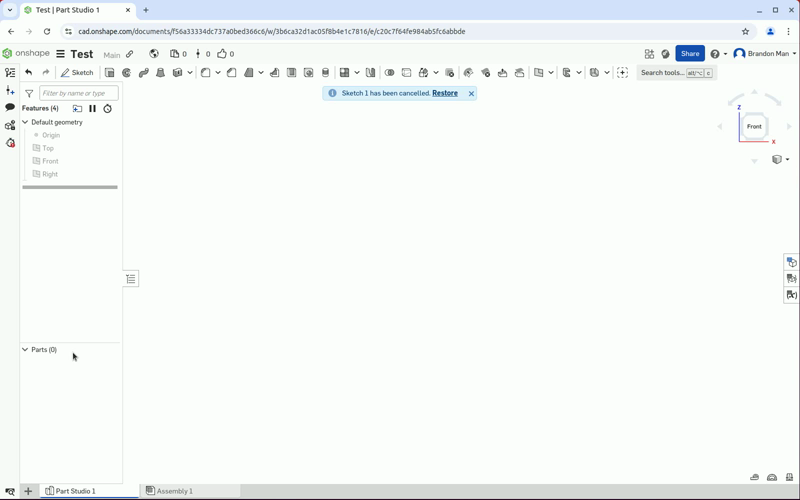
key(shift+s)
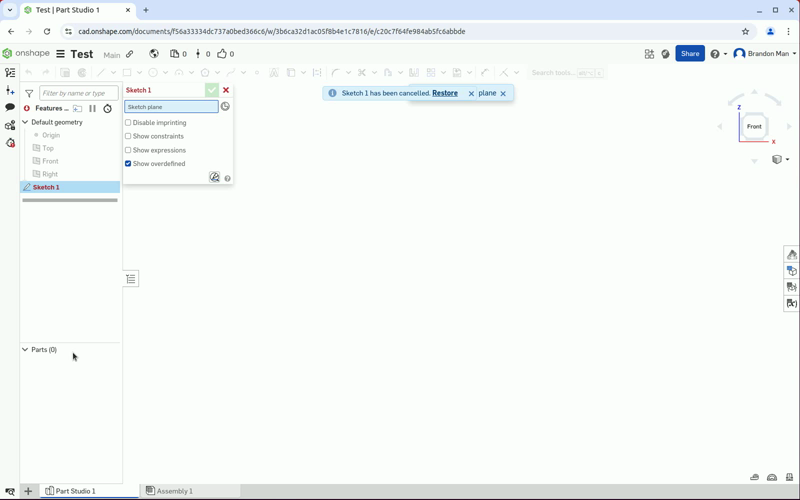
mouse_move(73, 163)
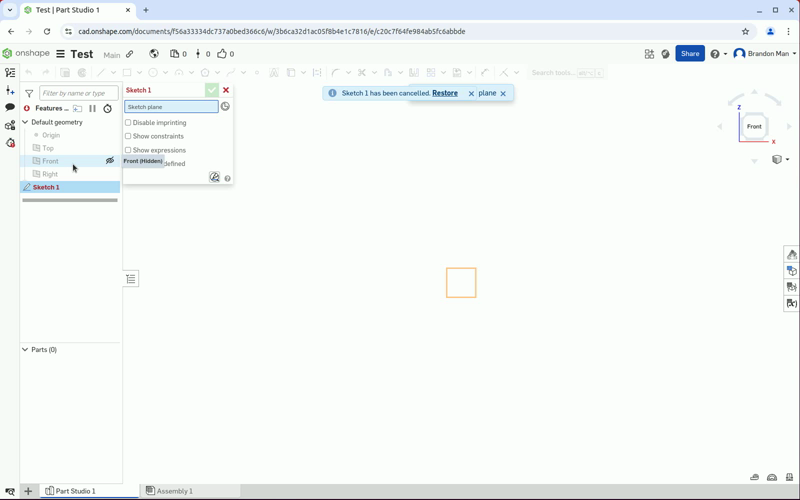
click(73, 163)
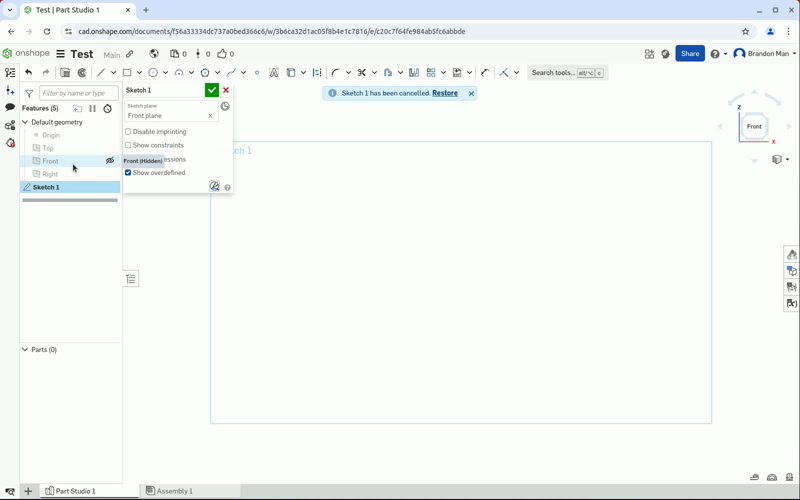
mouse_move(73, 352)
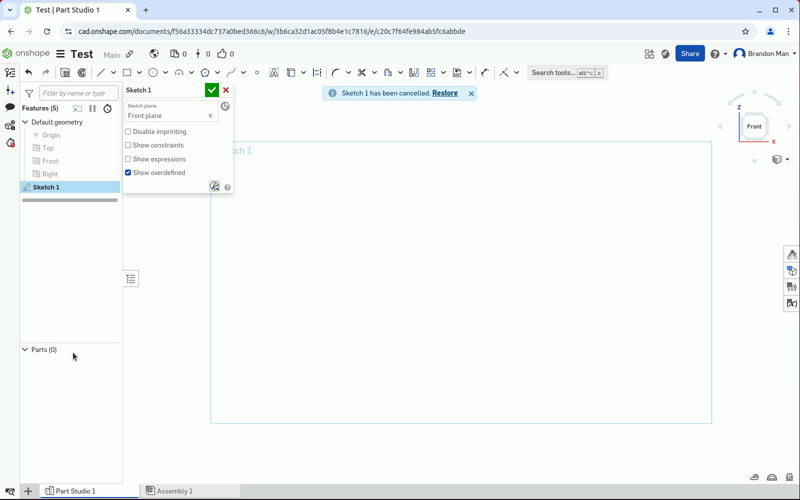
key(y)
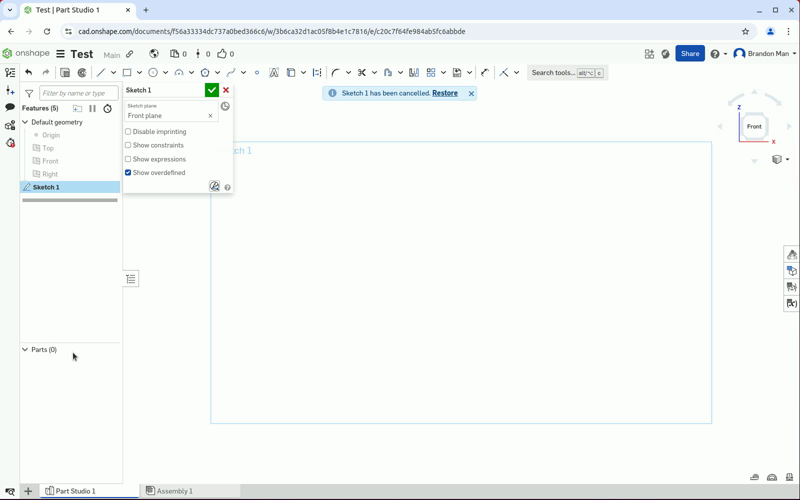
key(c)
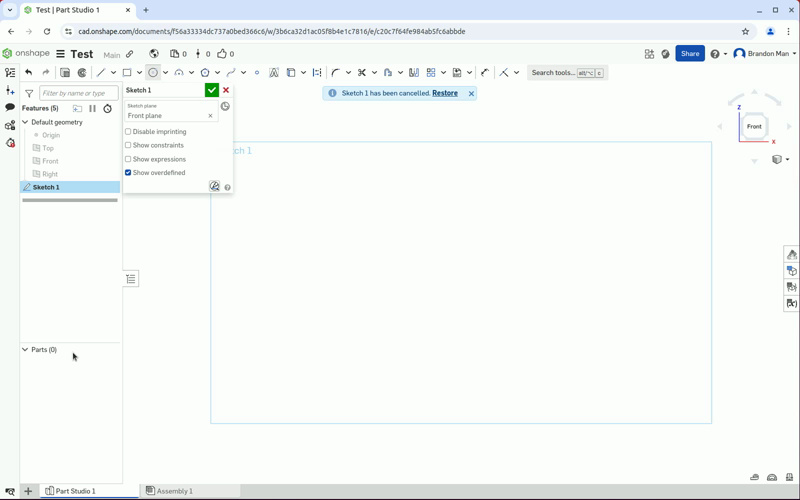
key_down(shift)
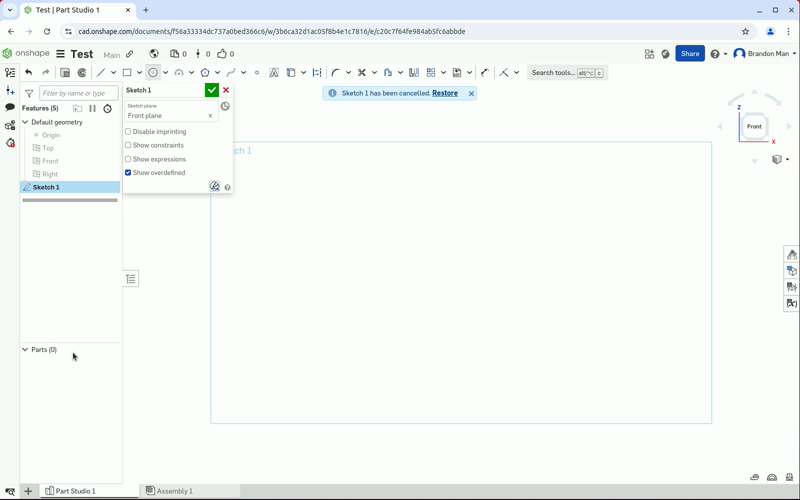
mouse_move(368, 236)
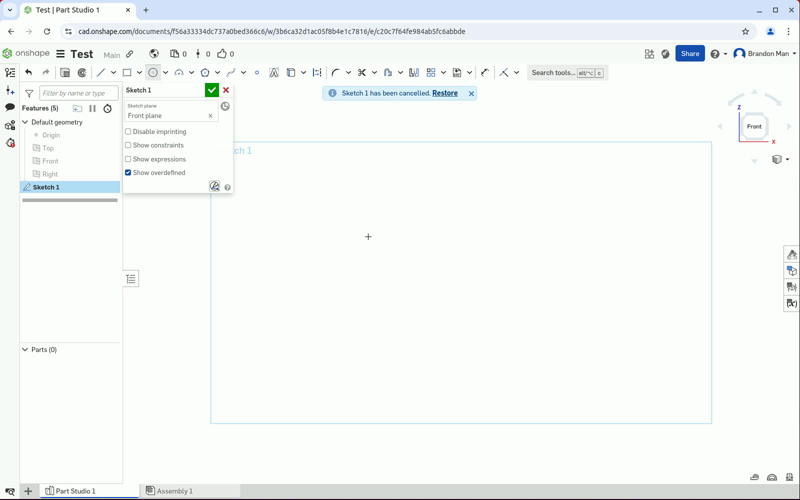
click(368, 236)
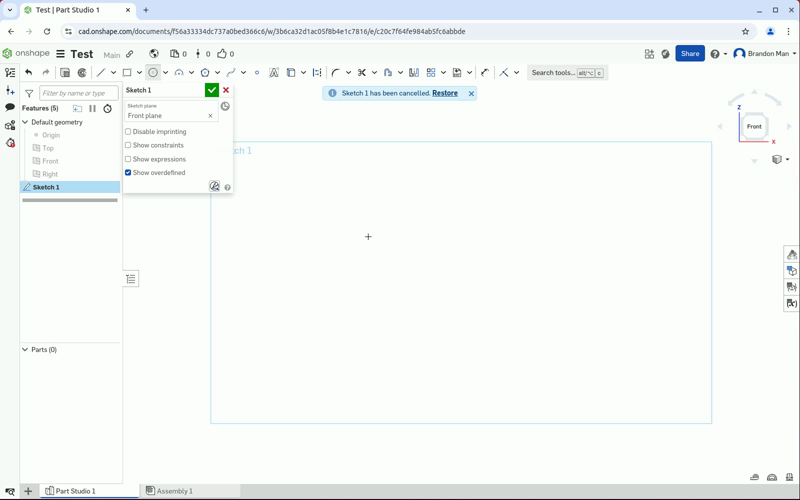
key_up(shift)
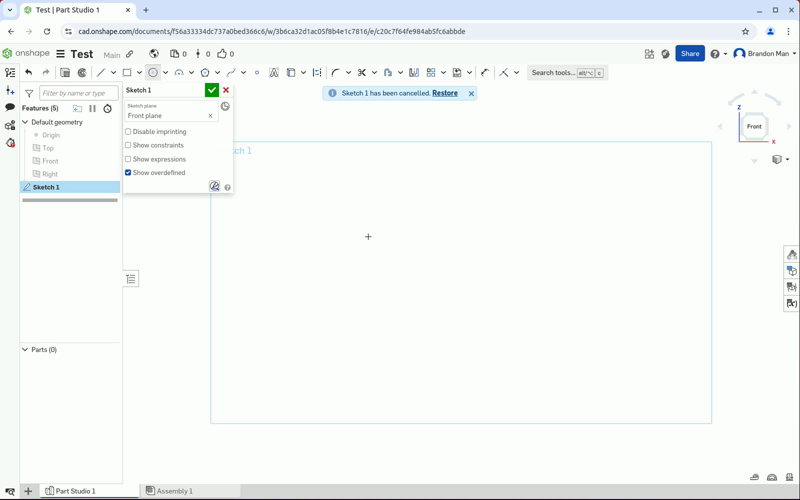
mouse_move(387, 236)
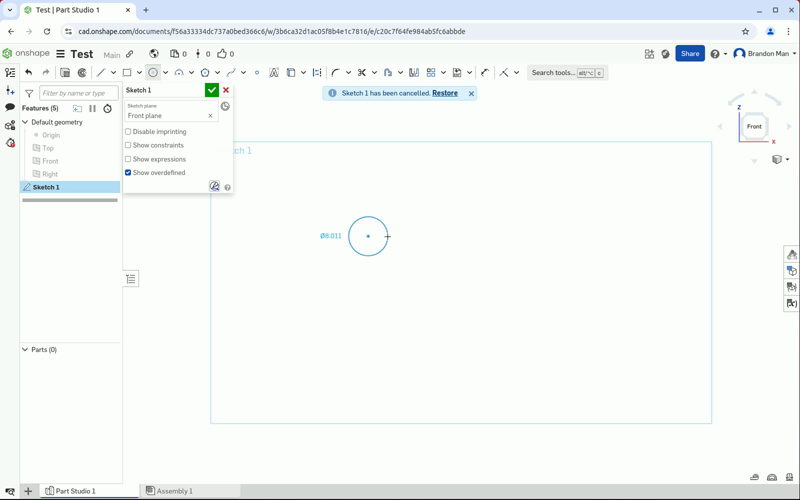
click(387, 236)
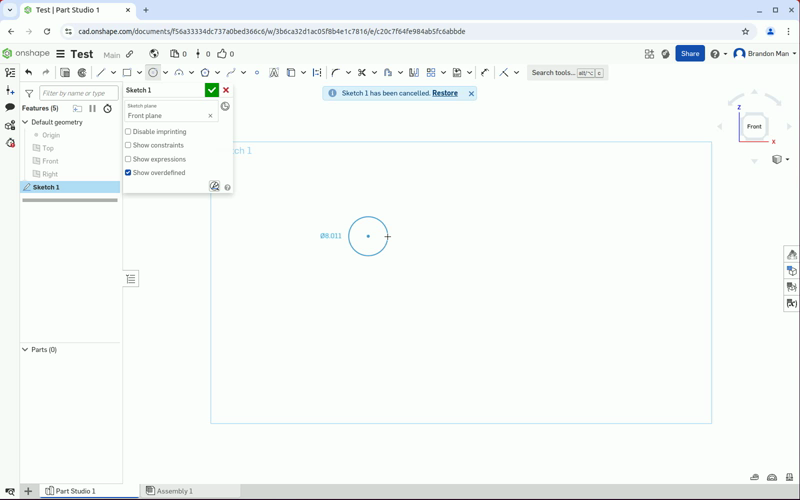
key(esc)
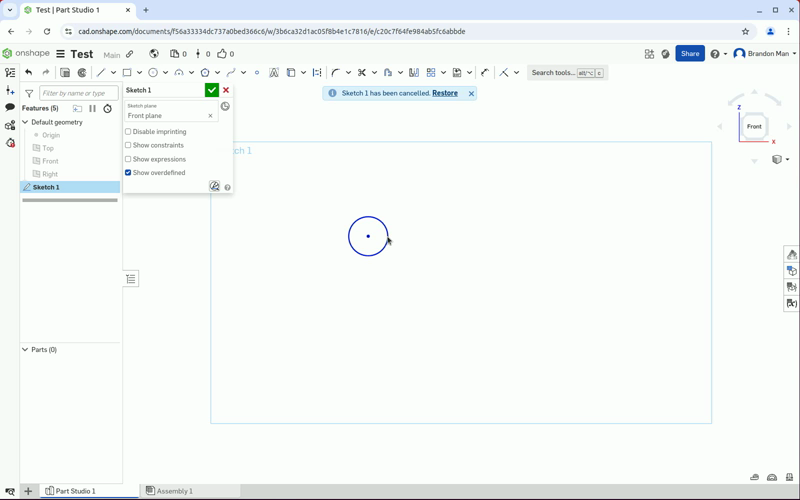
mouse_move(359, 221)
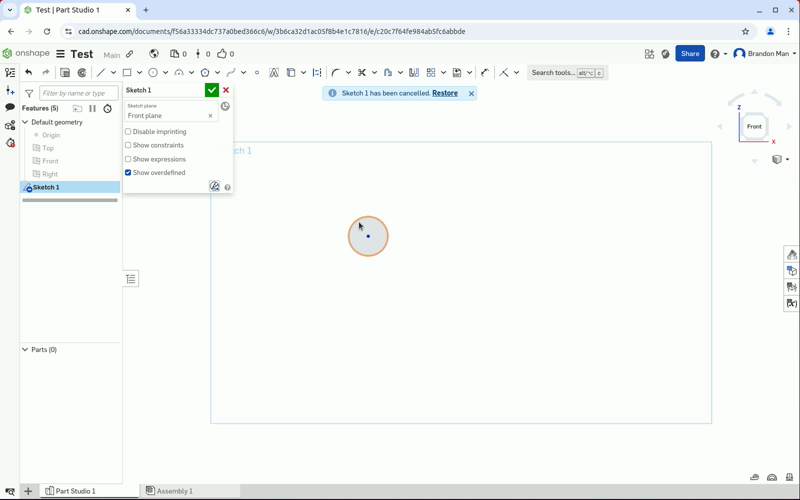
scroll(6)
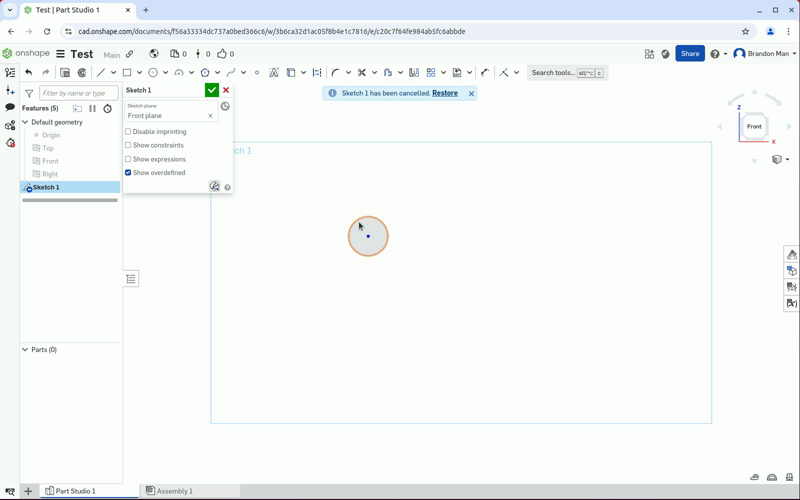
scroll(6)
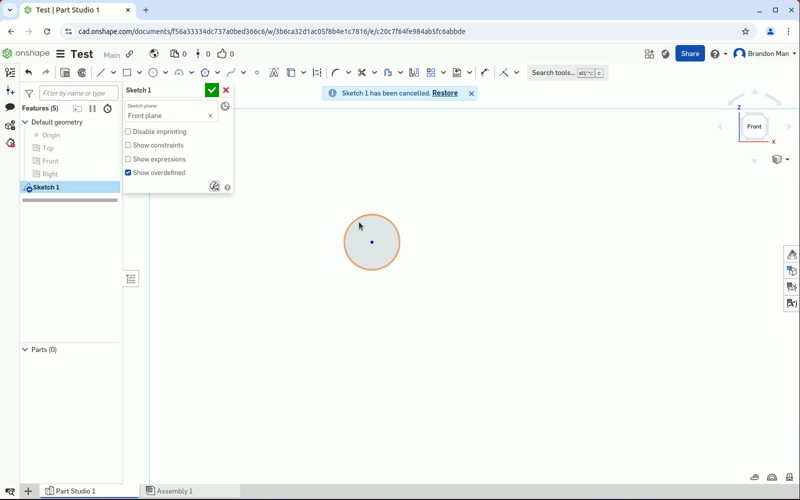
scroll(6)
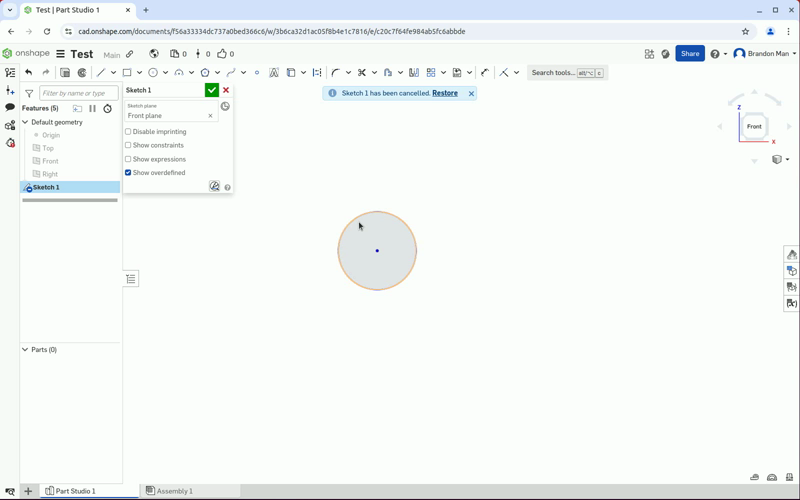
scroll(6)
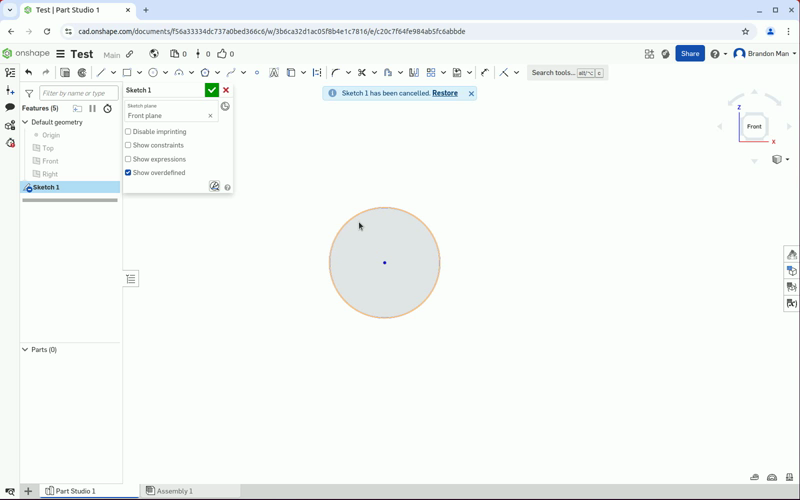
scroll(6)
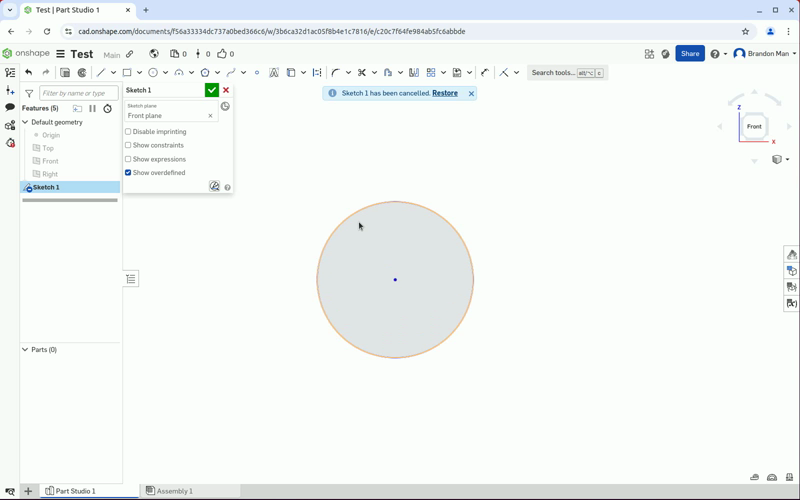
scroll(6)
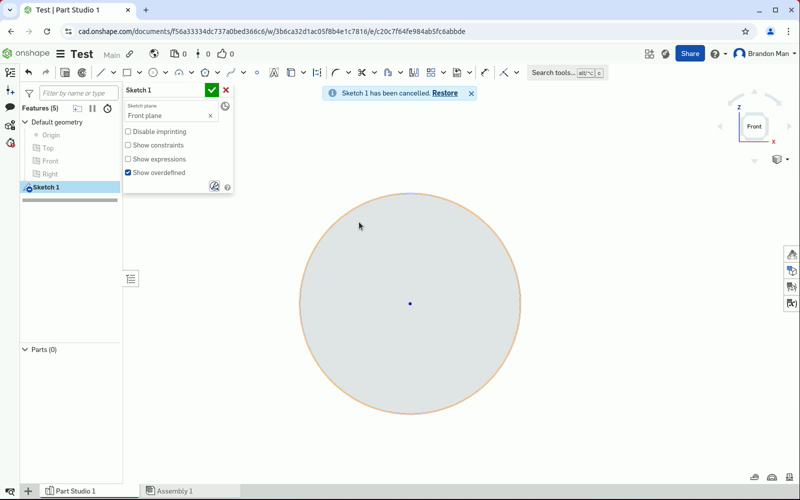
scroll(6)
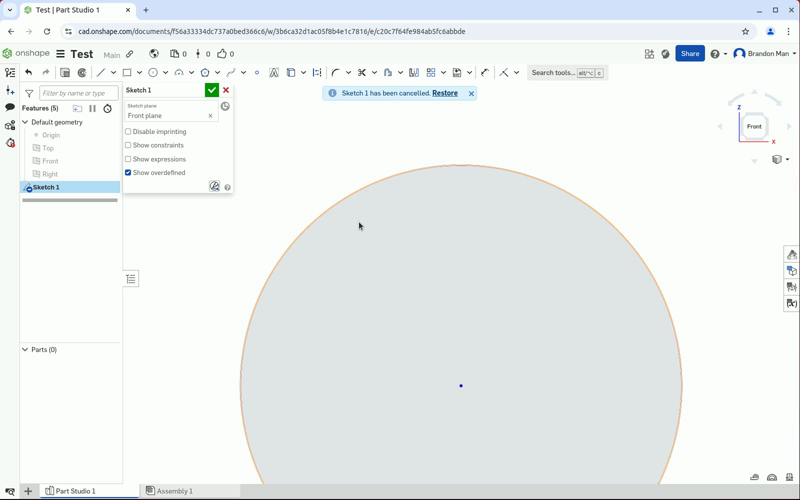
click(359, 221)
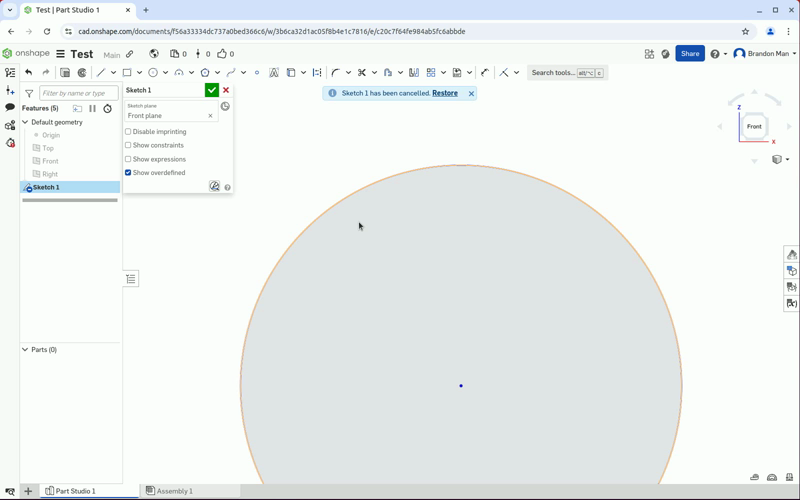
scroll(-6)
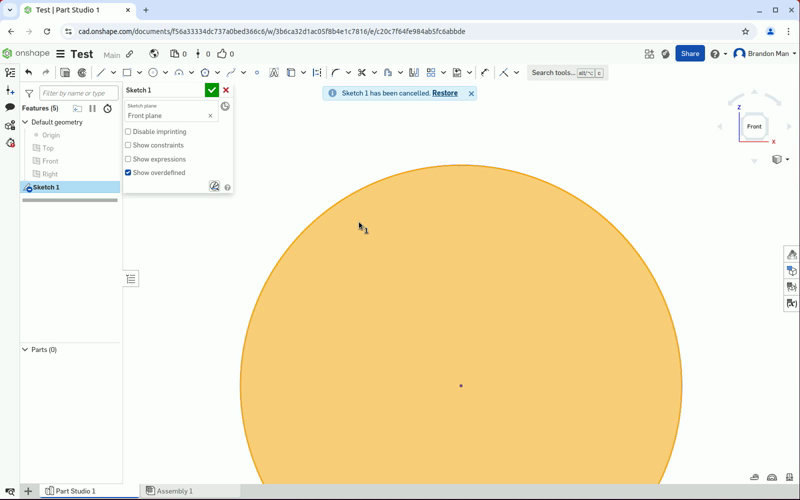
scroll(-6)
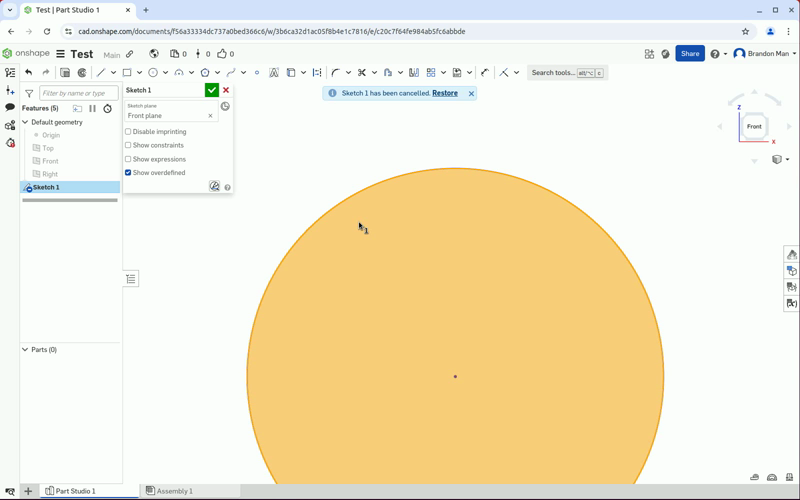
scroll(-6)
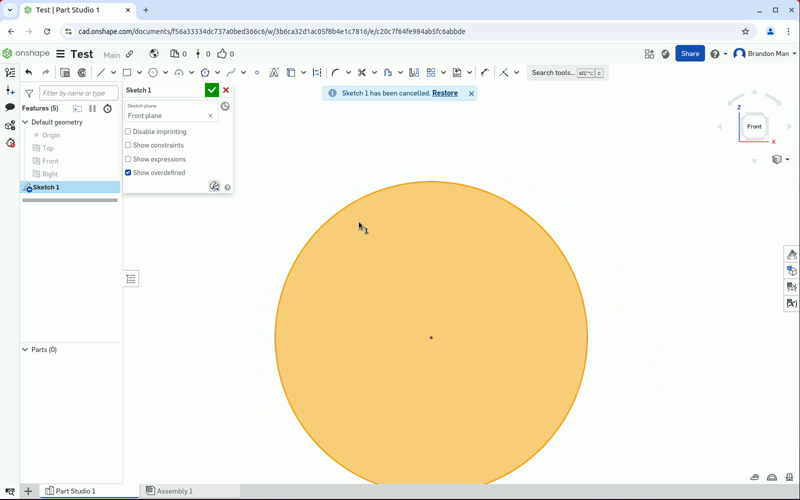
scroll(-6)
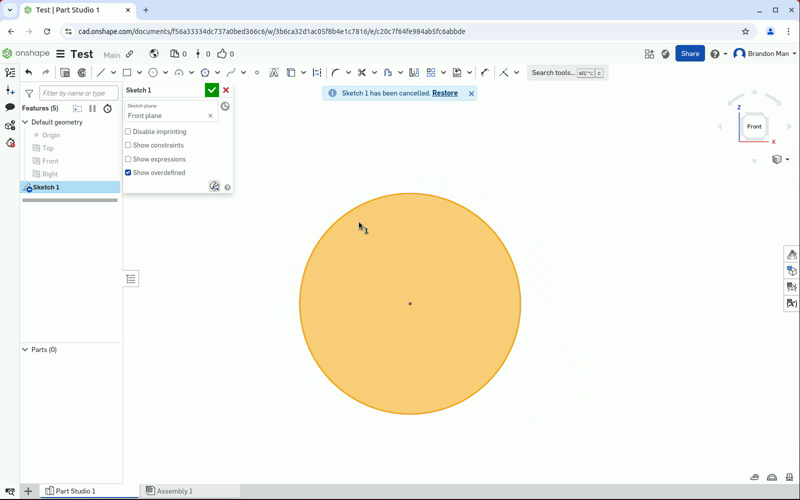
scroll(-6)
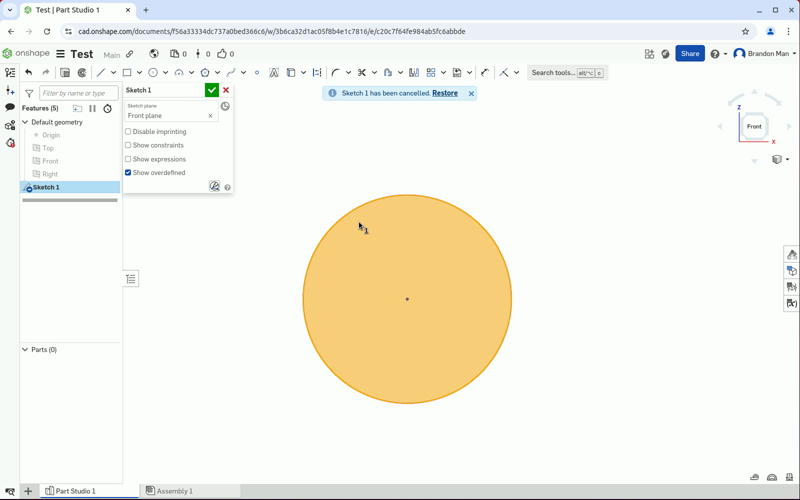
scroll(-6)
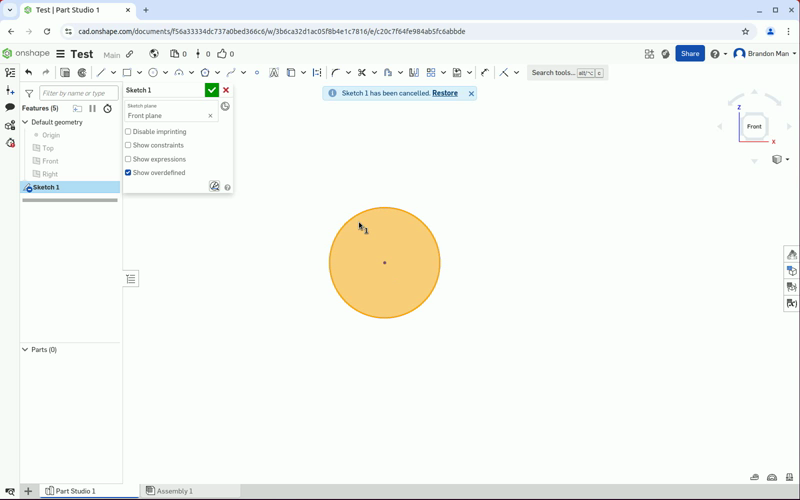
scroll(-6)
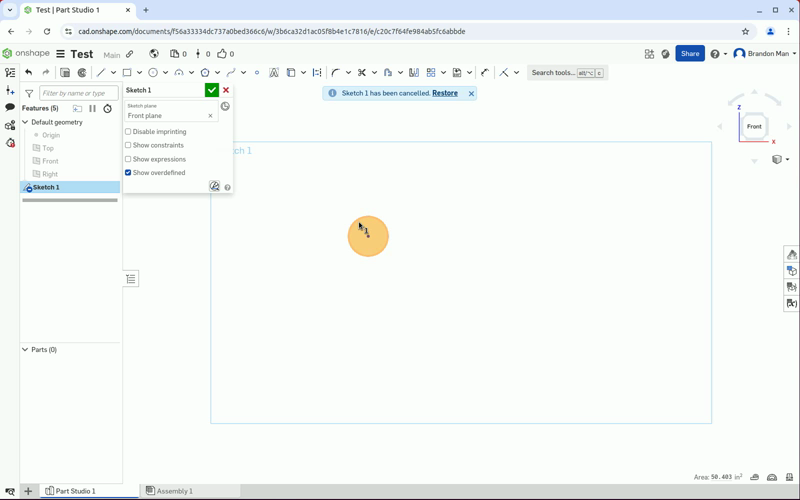
mouse_move(73, 352)
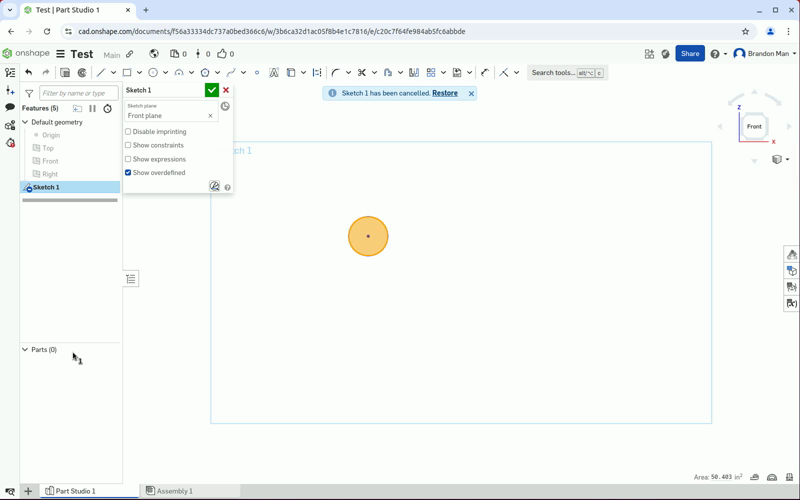
key(shift+y)
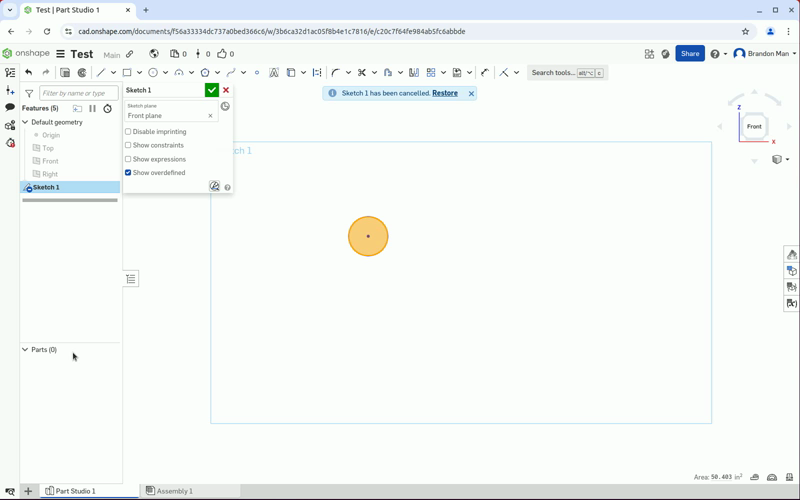
key(shift+e)
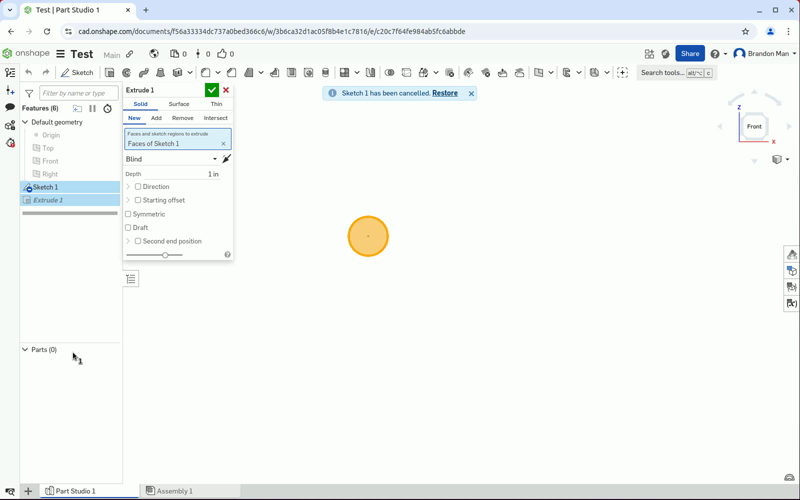
mouse_move(143, 106)
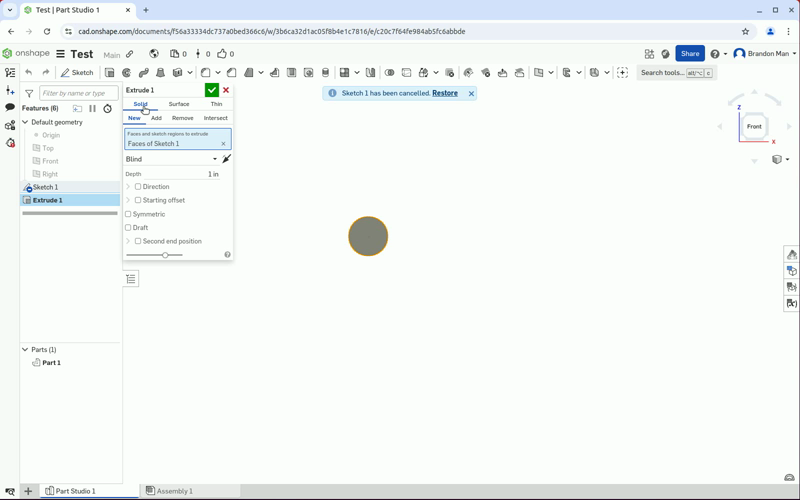
click(143, 106)
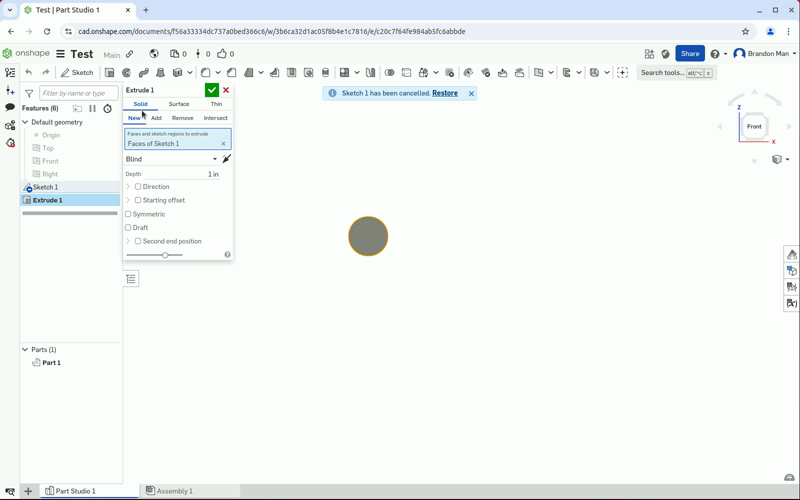
mouse_move(137, 120)
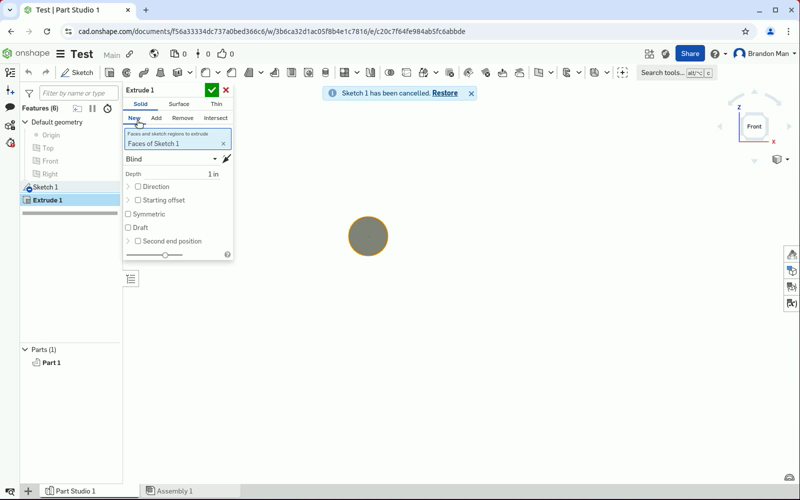
click(137, 120)
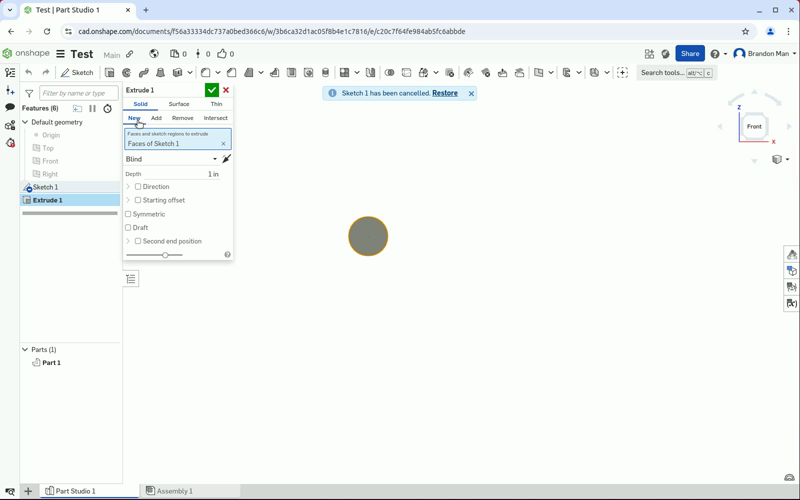
key(tab, 4)
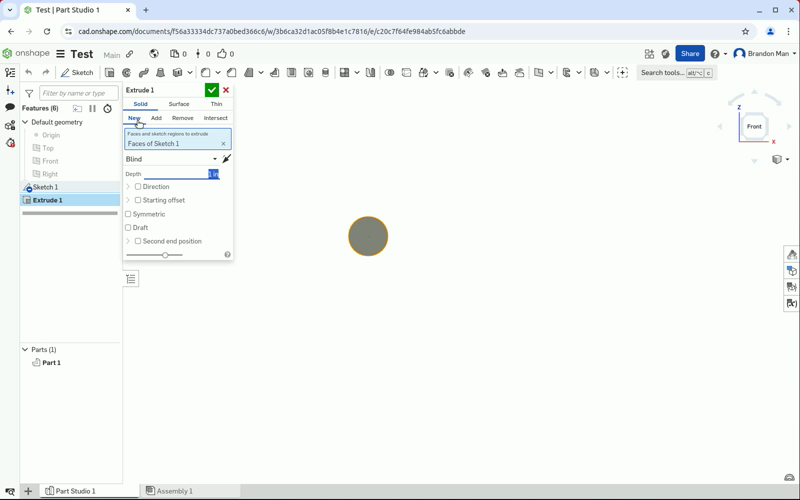
text(11.554)
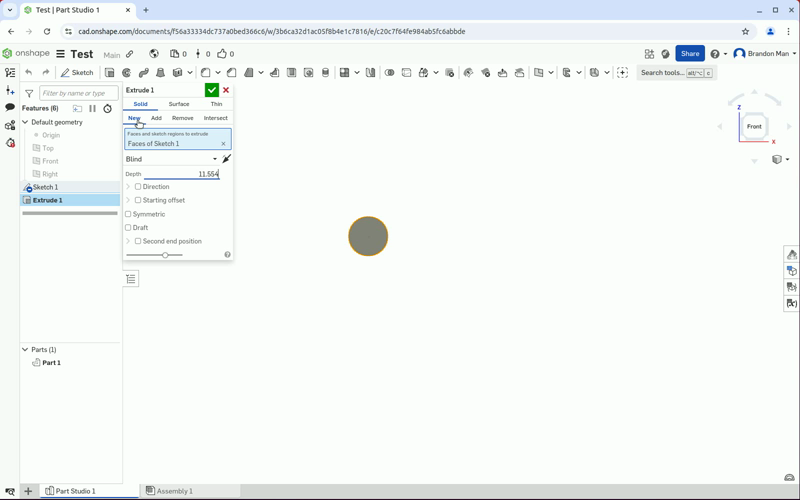
key(enter)
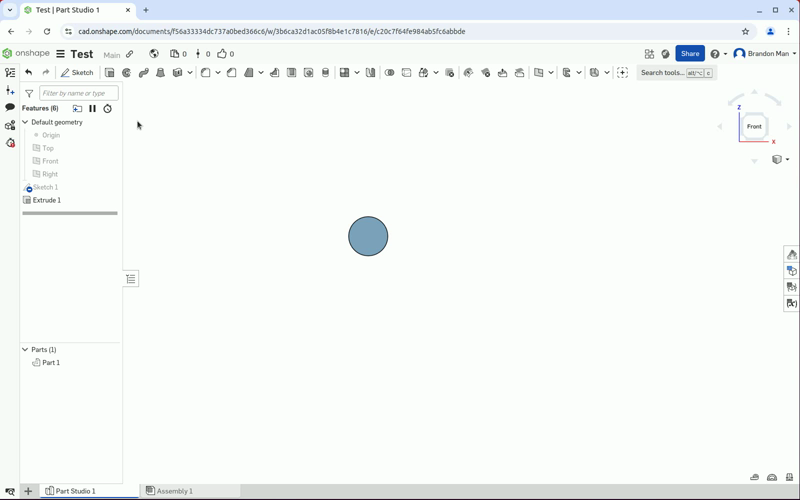
key(shift+h)
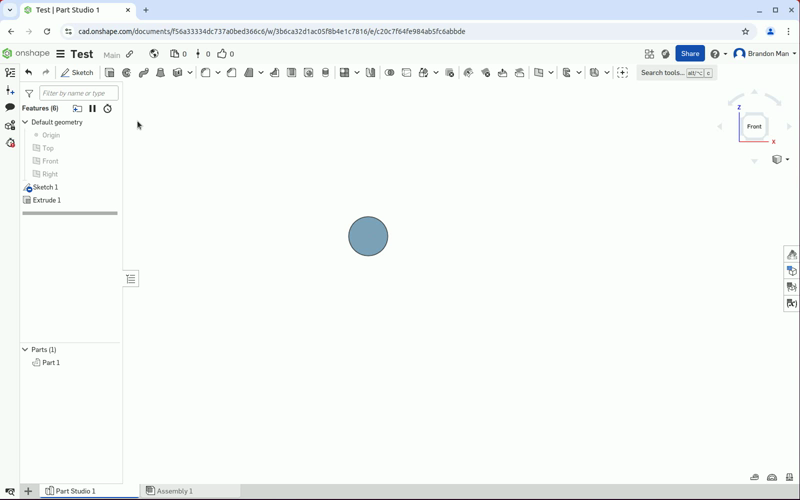
key(shift+h)
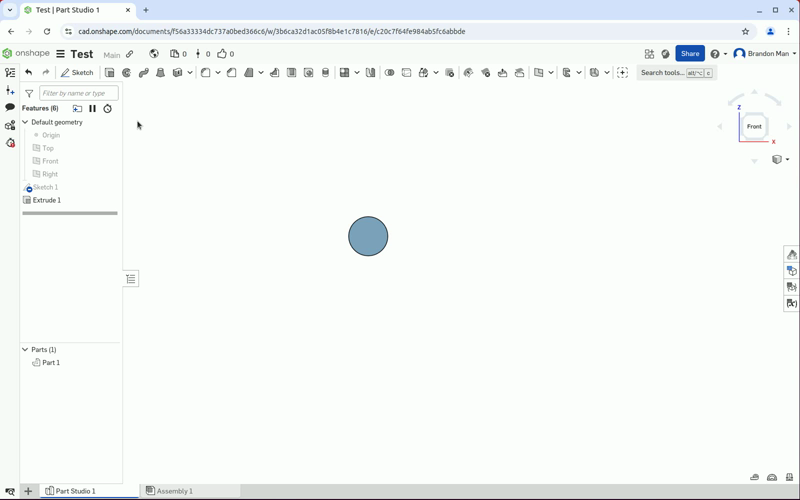
mouse_move(73, 189)
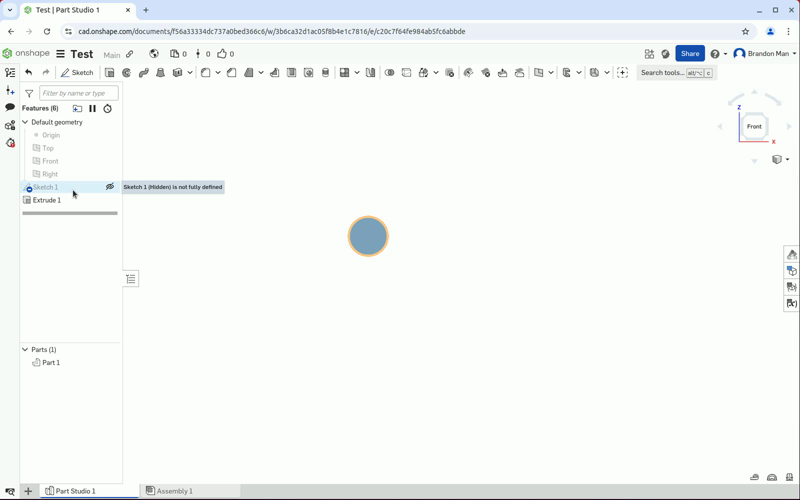
click(73, 189)
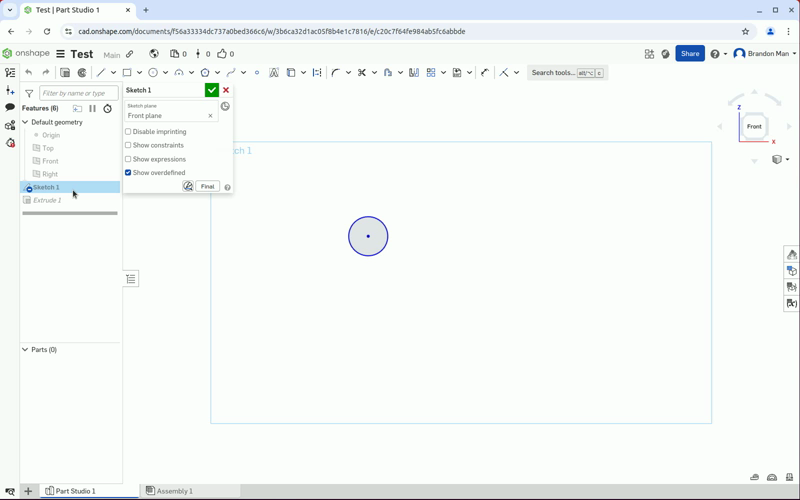
mouse_move(229, 92)
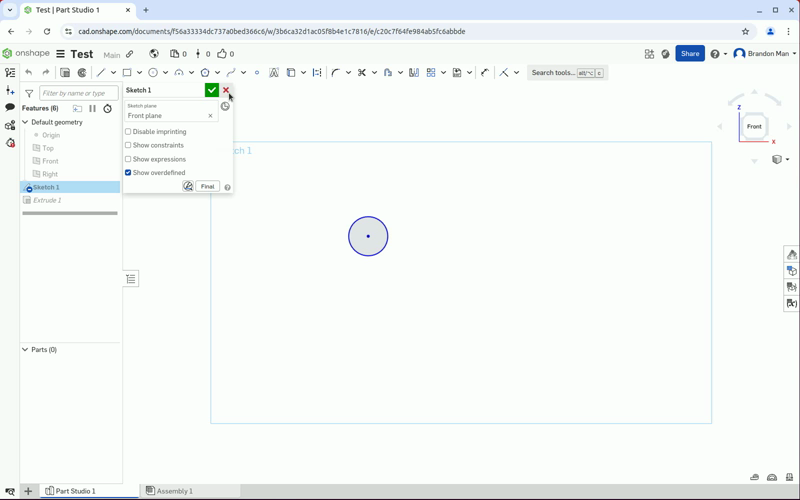
click(229, 92)
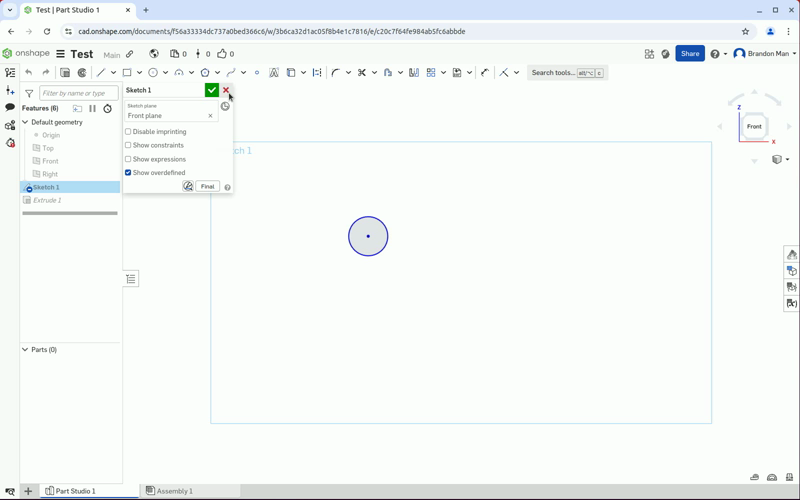
key(shift+s)
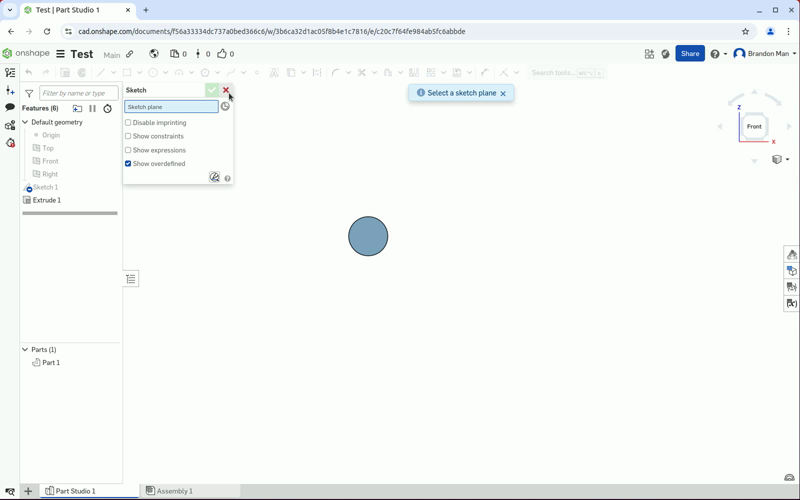
mouse_move(73, 163)
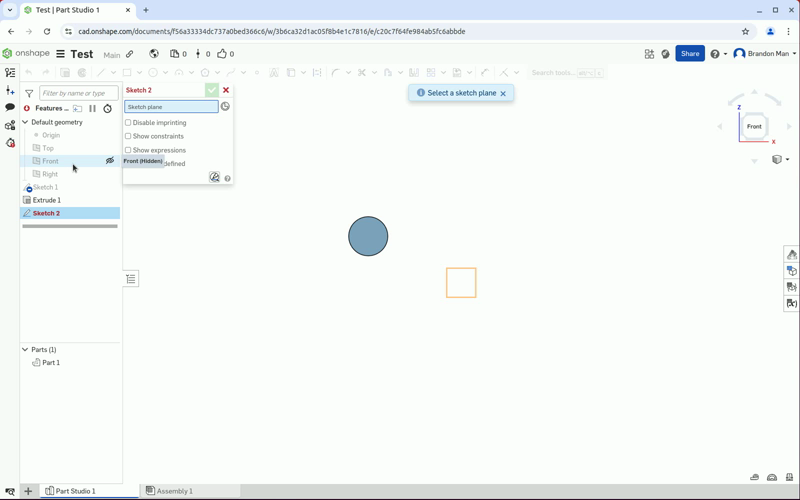
click(73, 163)
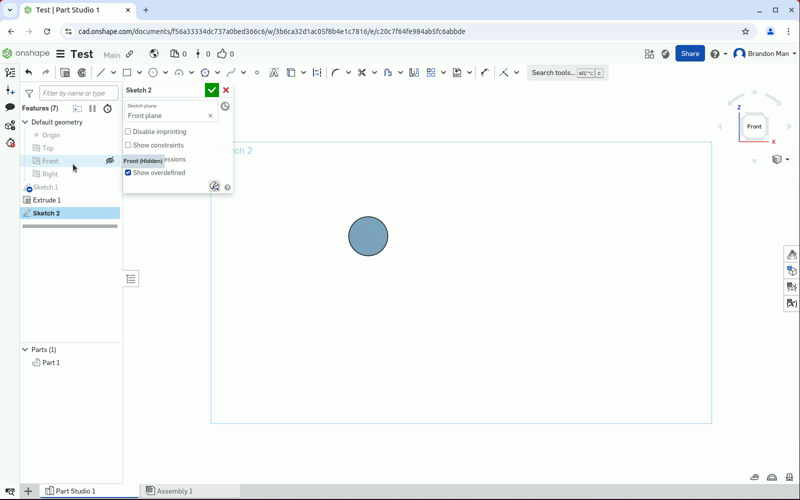
mouse_move(73, 352)
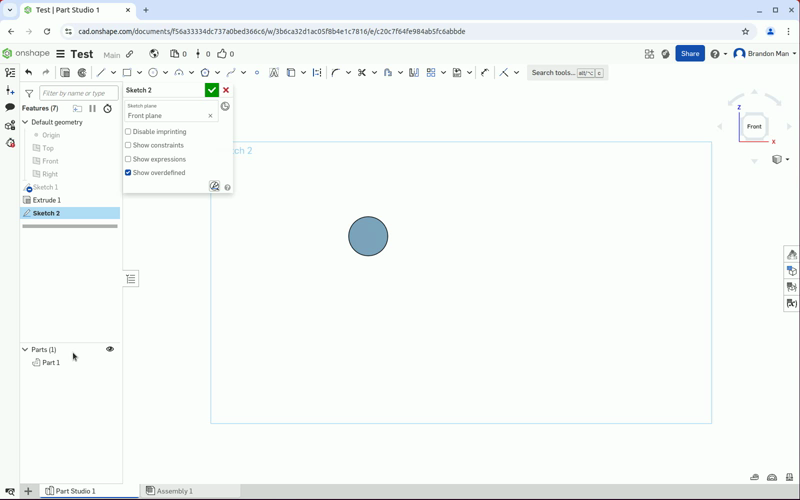
key(y)
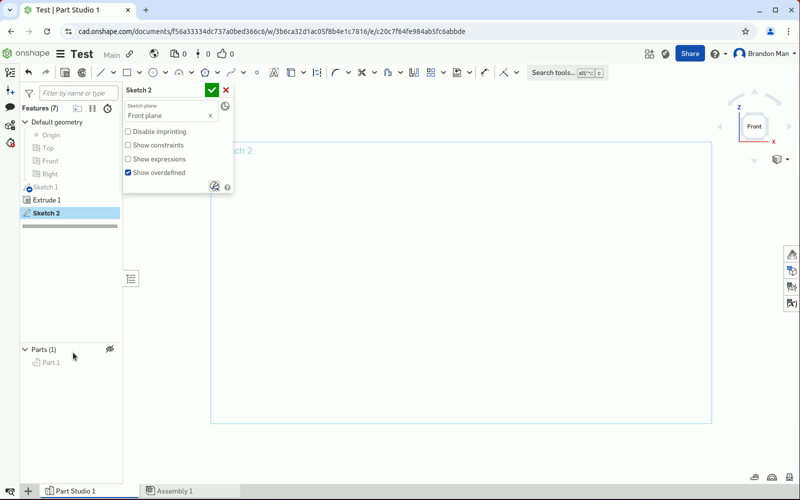
key(c)
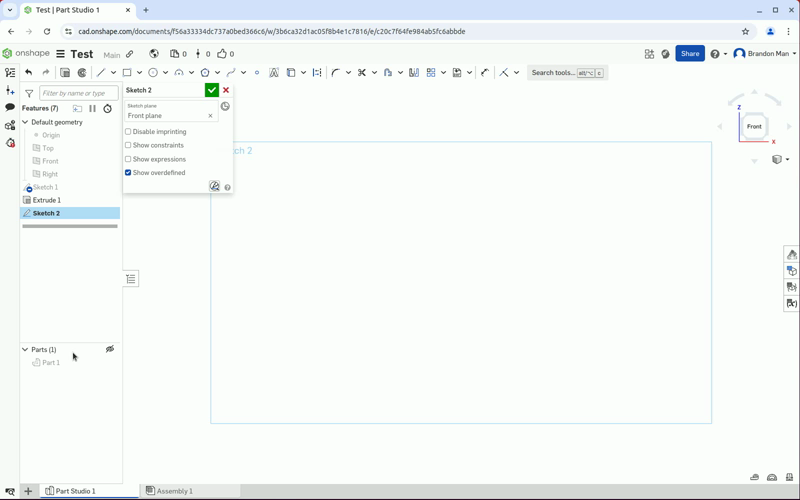
key_down(shift)
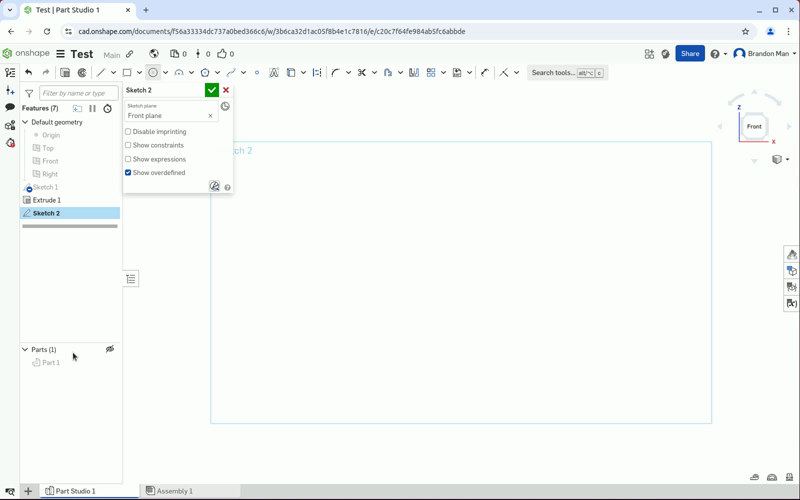
mouse_move(492, 236)
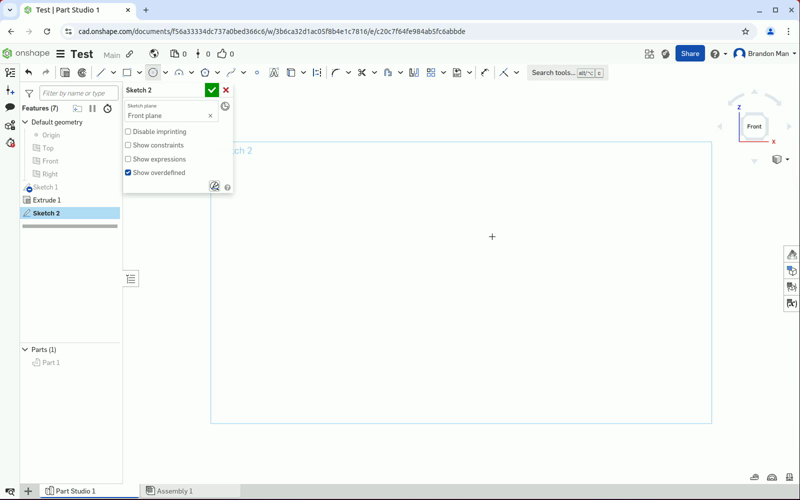
click(492, 236)
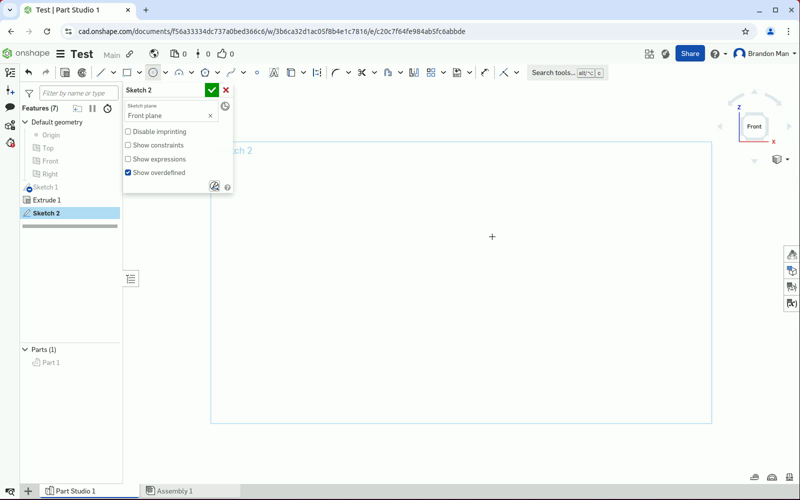
key_up(shift)
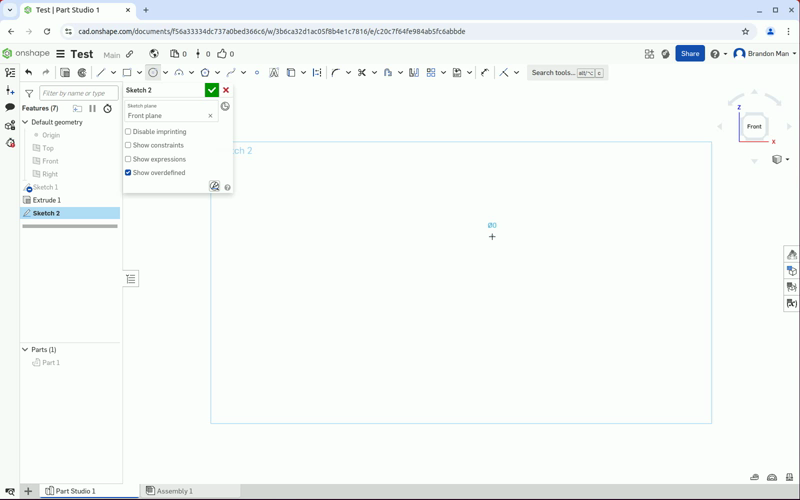
mouse_move(512, 236)
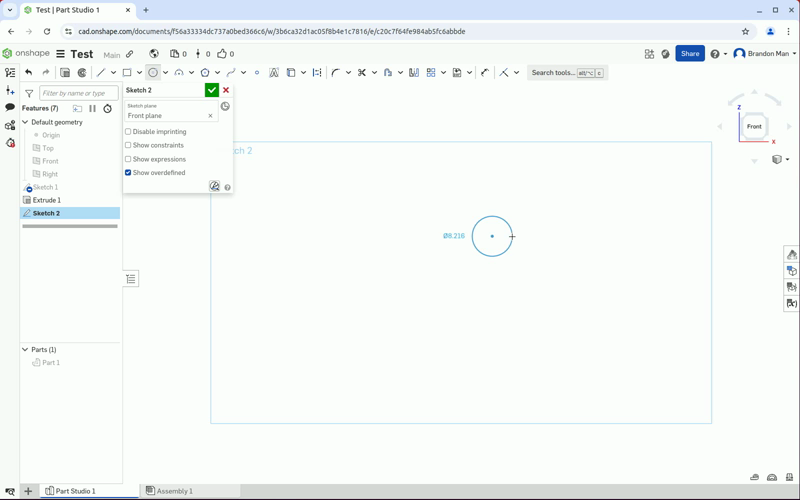
click(512, 236)
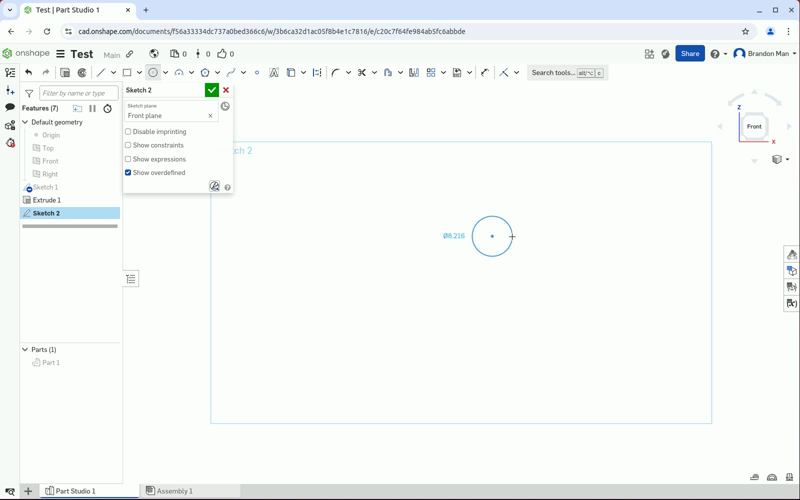
key(esc)
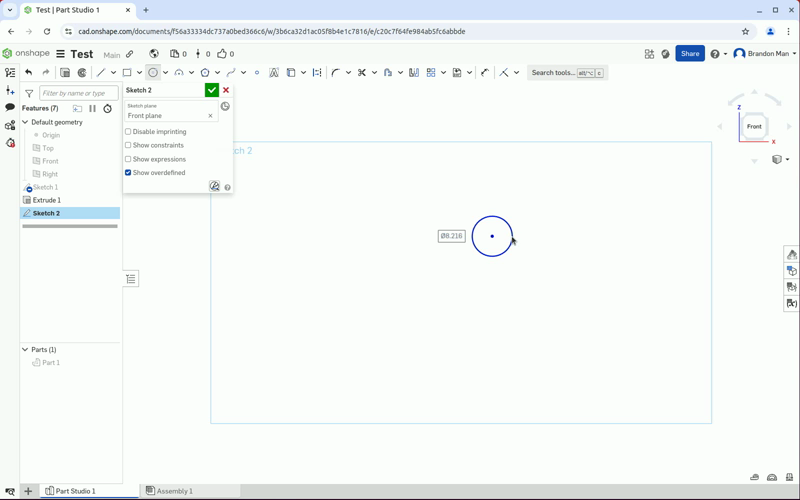
mouse_move(499, 235)
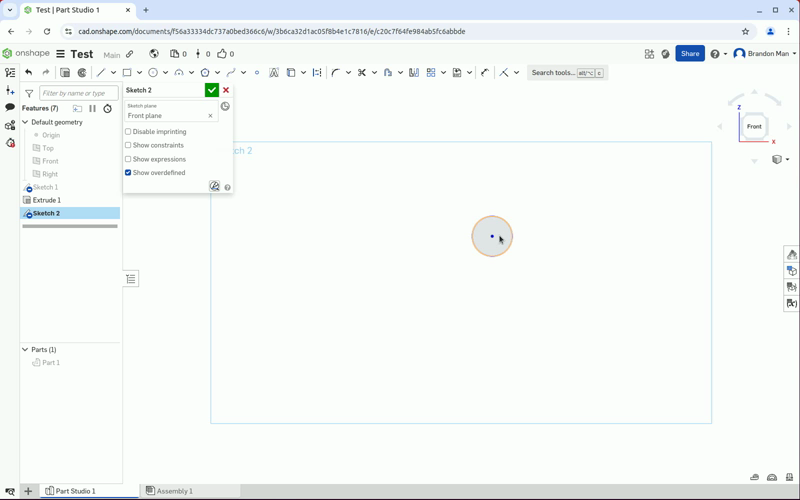
scroll(6)
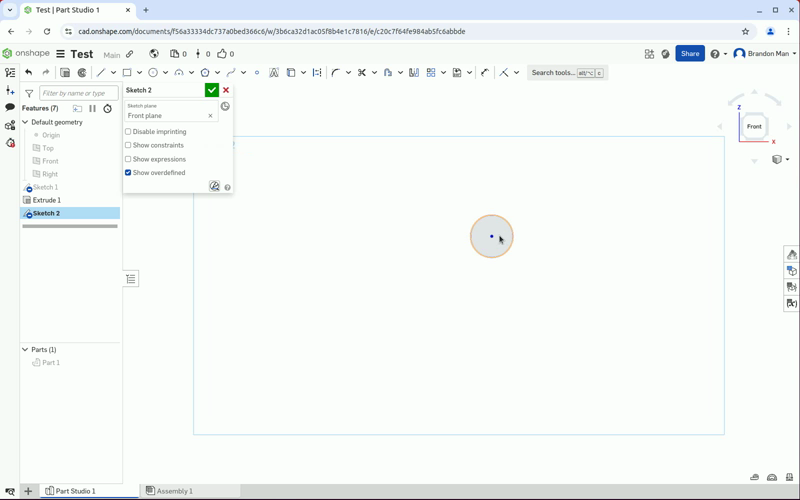
scroll(6)
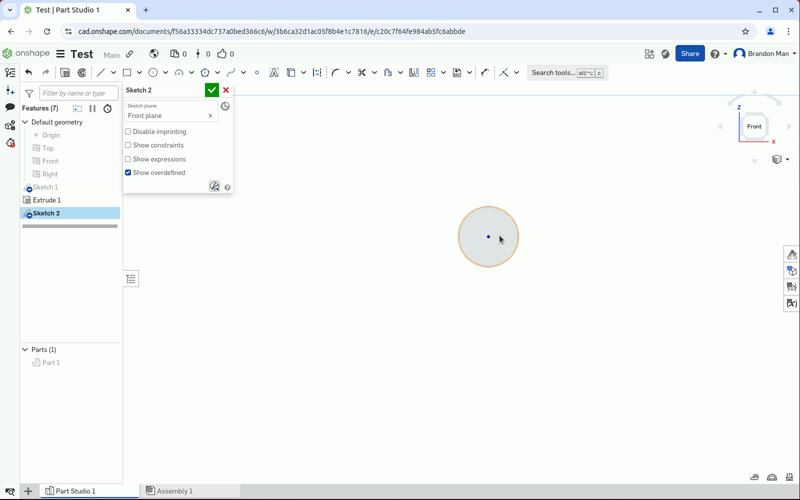
scroll(6)
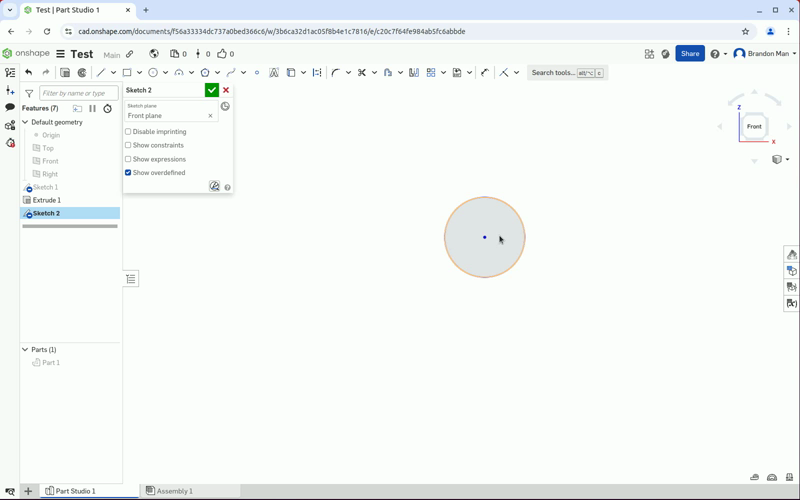
scroll(6)
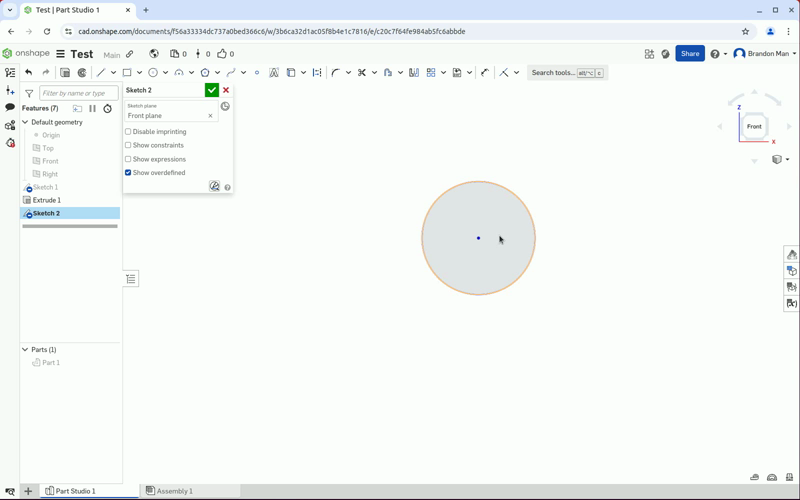
scroll(6)
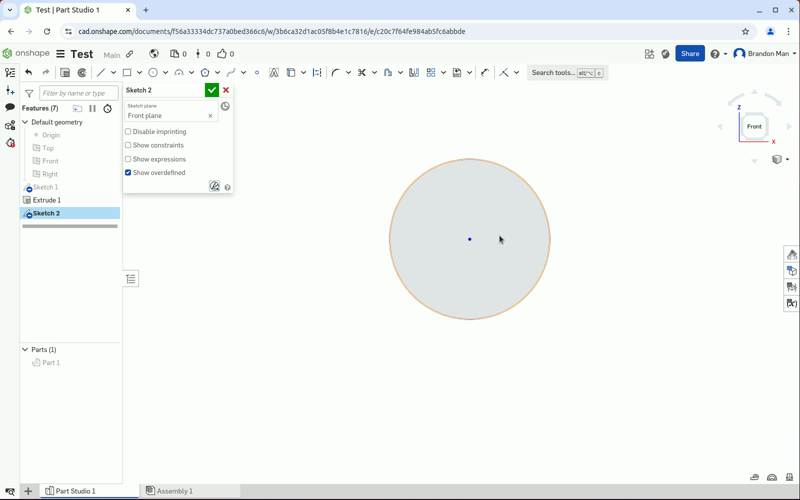
scroll(6)
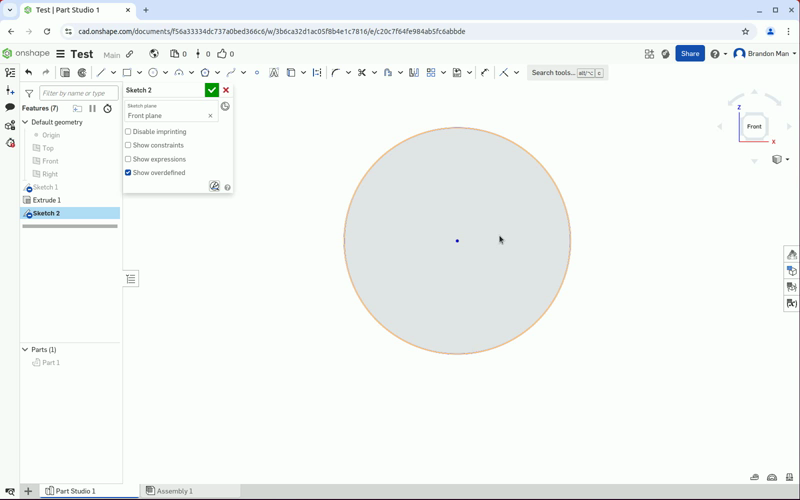
scroll(6)
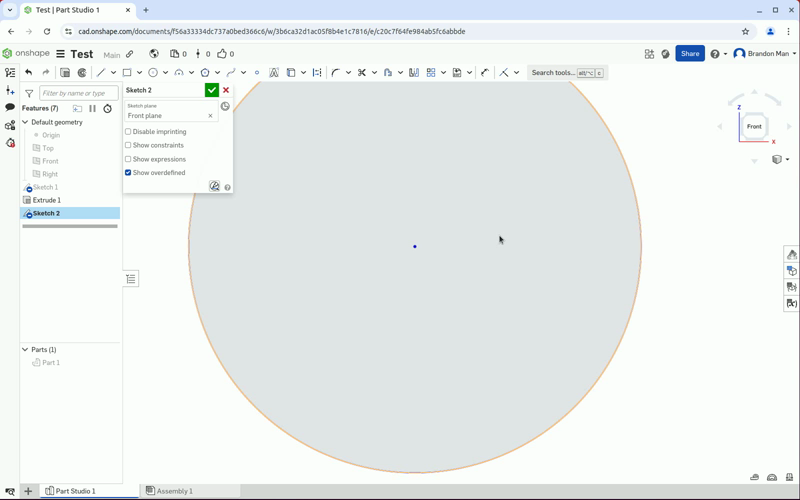
click(499, 235)
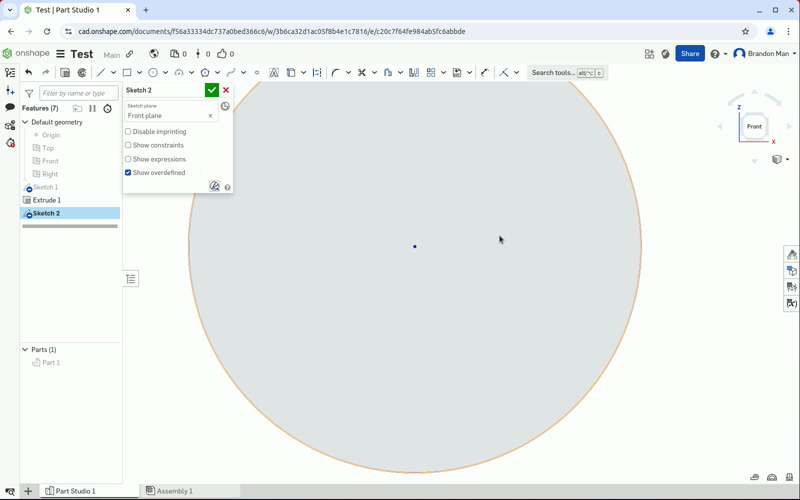
scroll(-6)
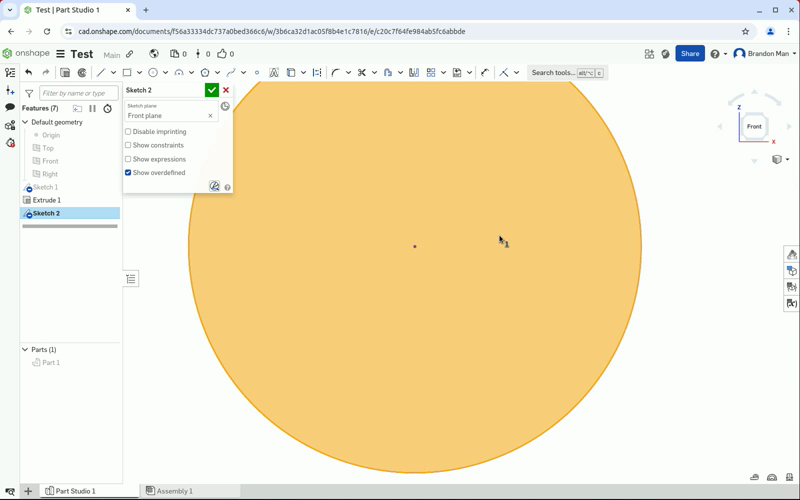
scroll(-6)
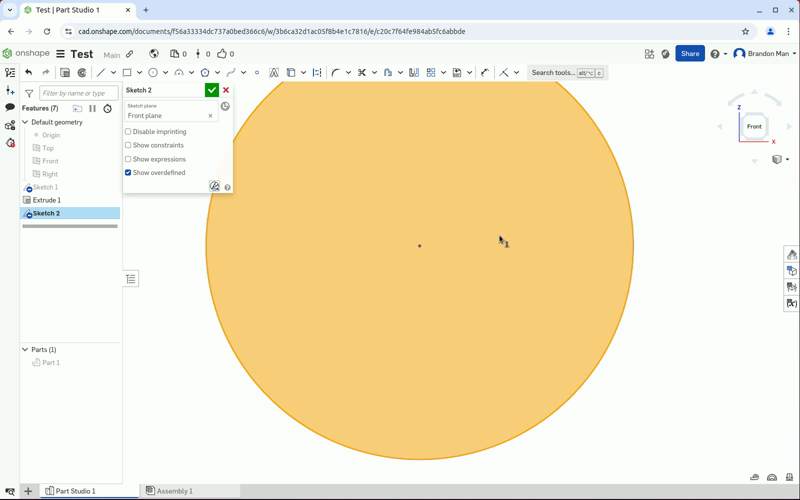
scroll(-6)
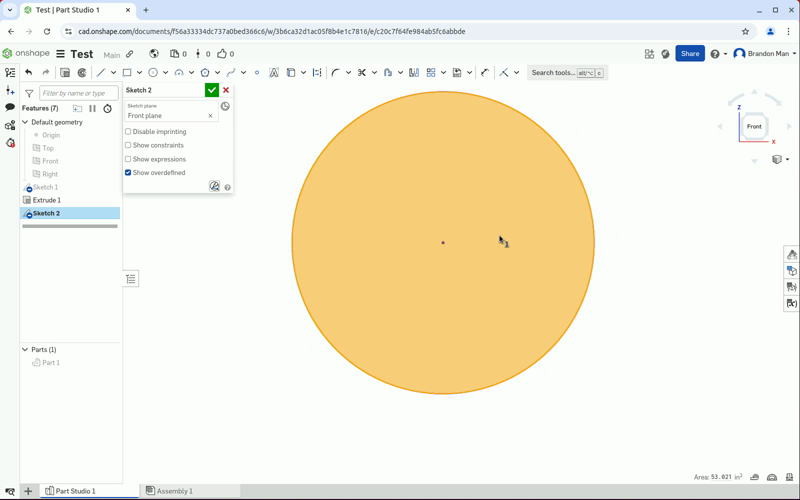
scroll(-6)
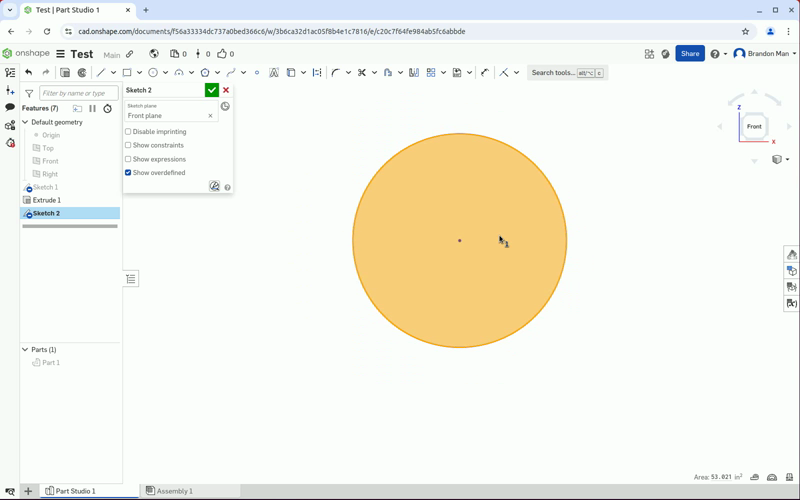
scroll(-6)
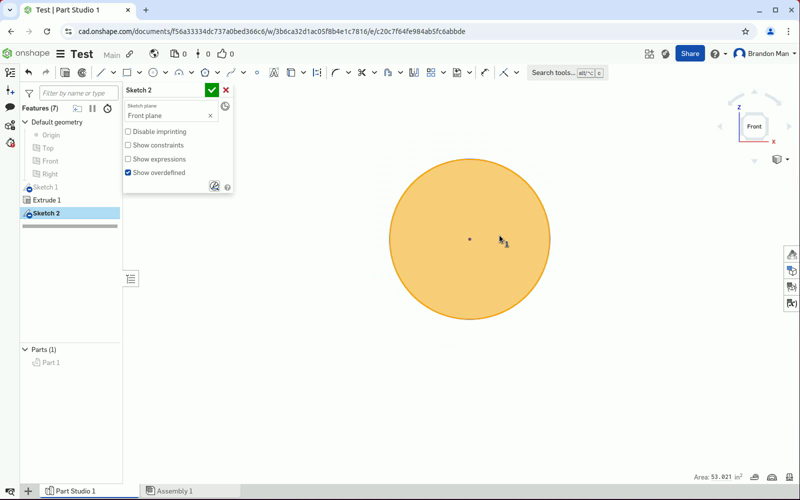
scroll(-6)
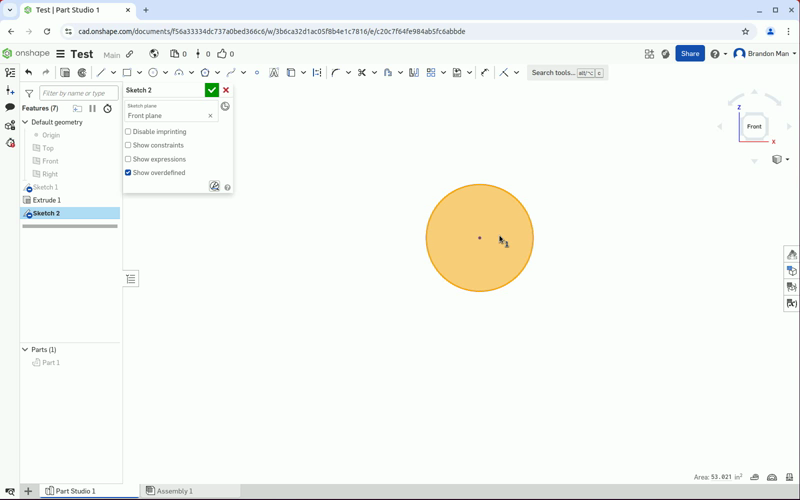
scroll(-6)
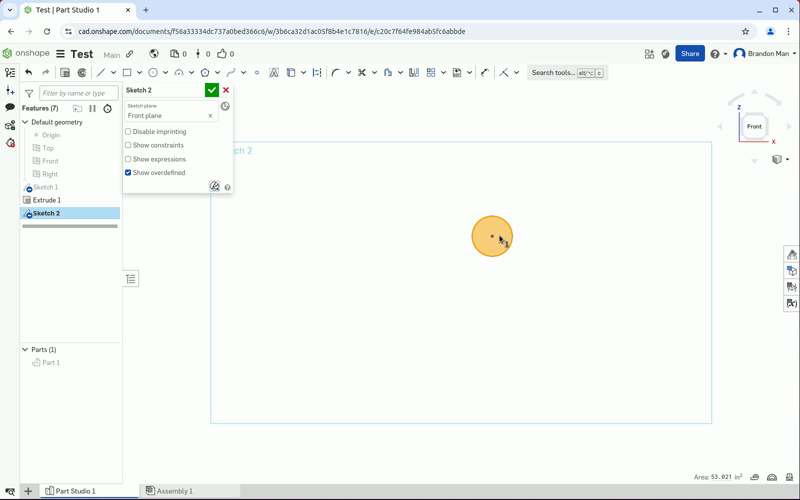
mouse_move(73, 352)
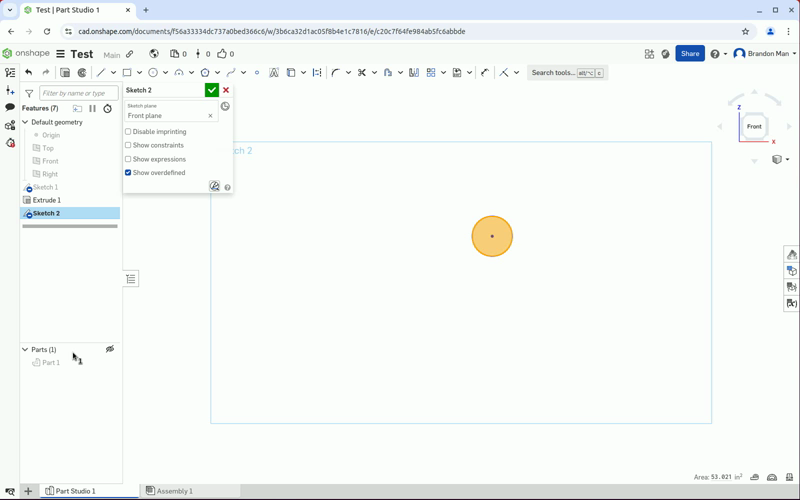
key(shift+y)
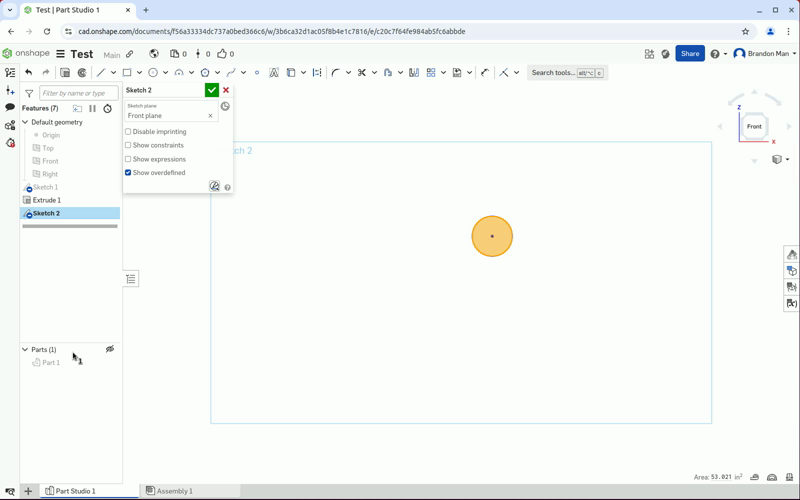
key(shift+e)
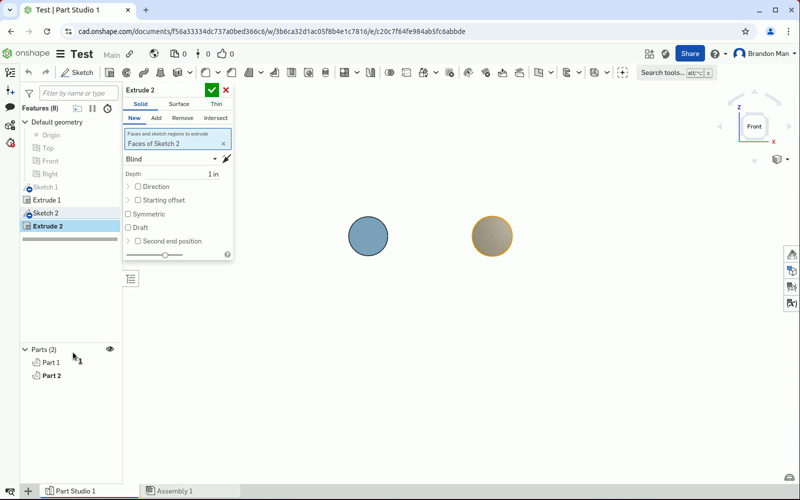
mouse_move(143, 106)
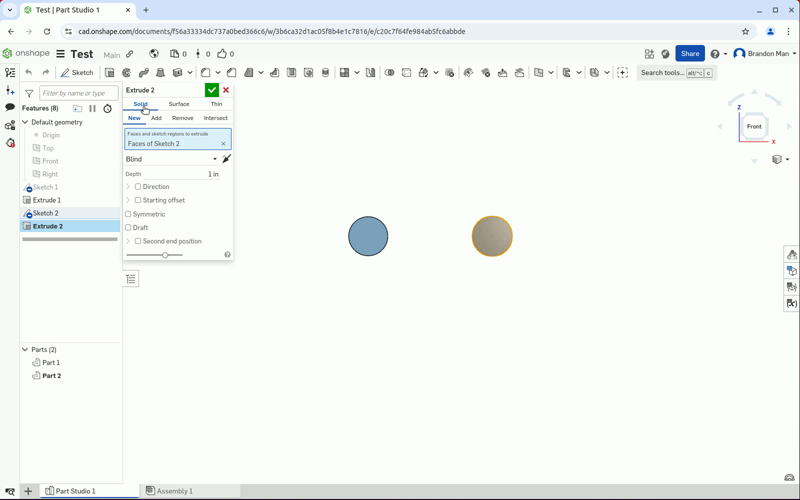
click(143, 106)
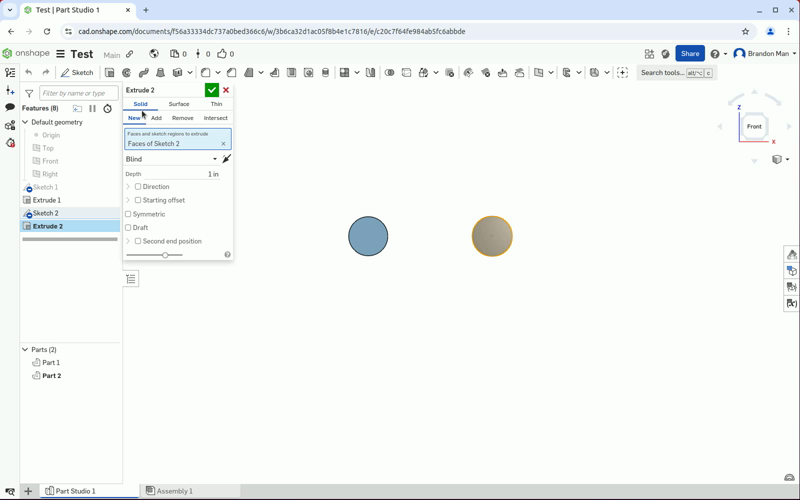
mouse_move(137, 120)
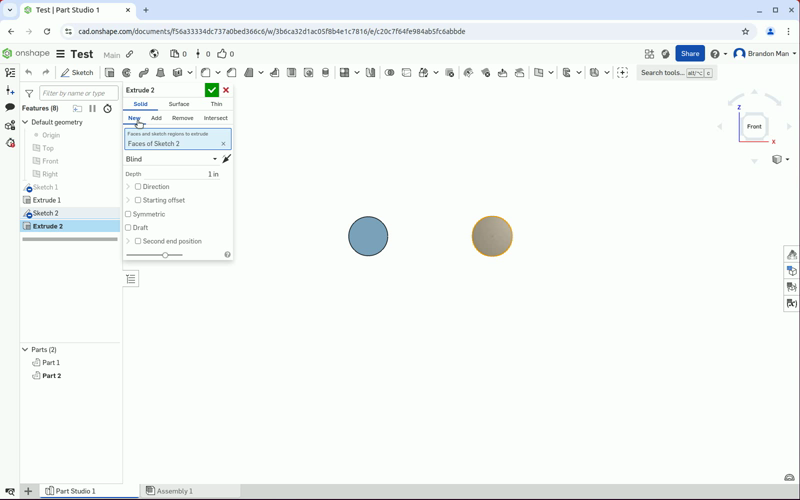
click(137, 120)
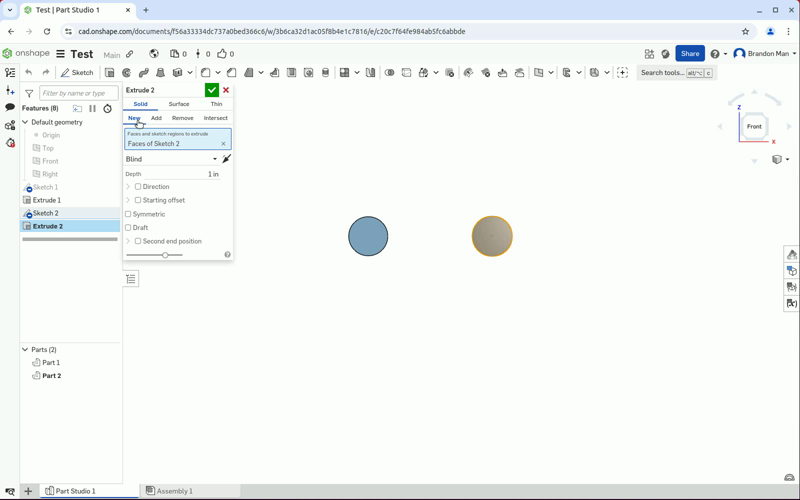
key(tab, 4)
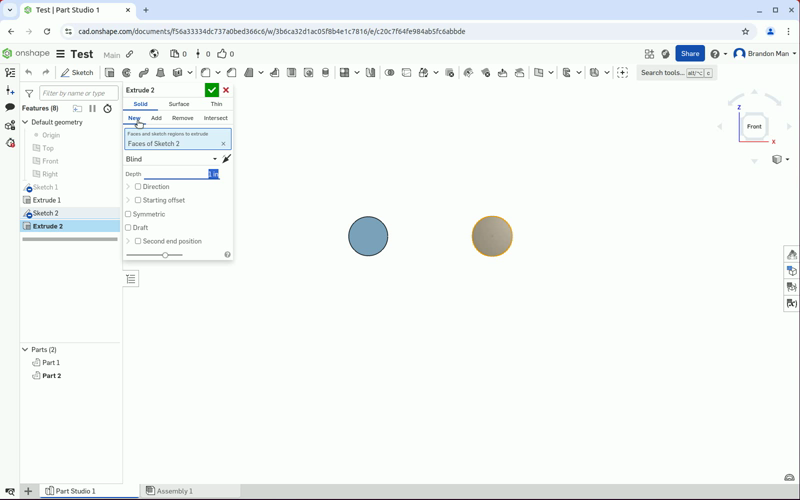
text(11.554)
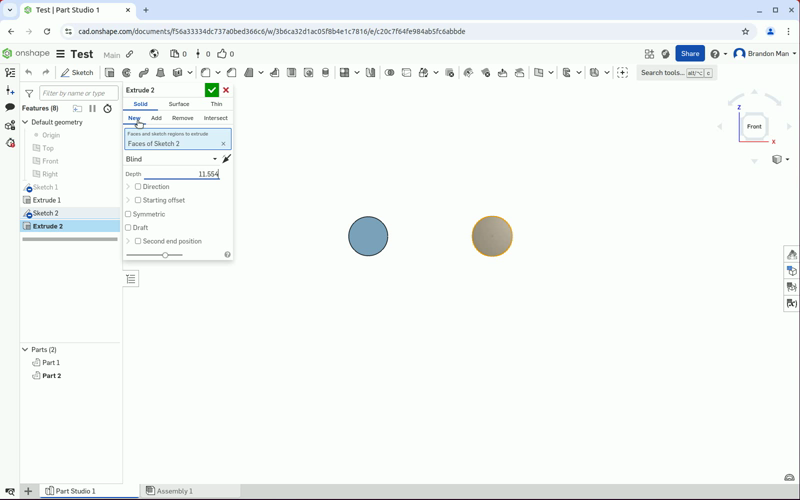
key(enter)
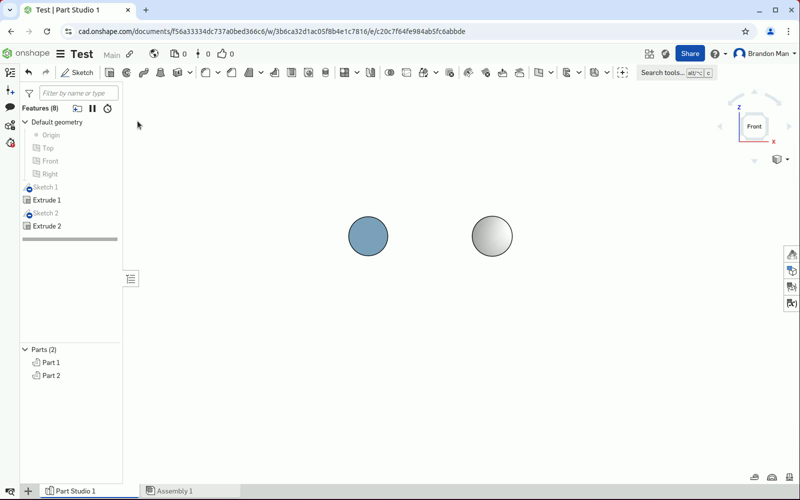
key(shift+h)
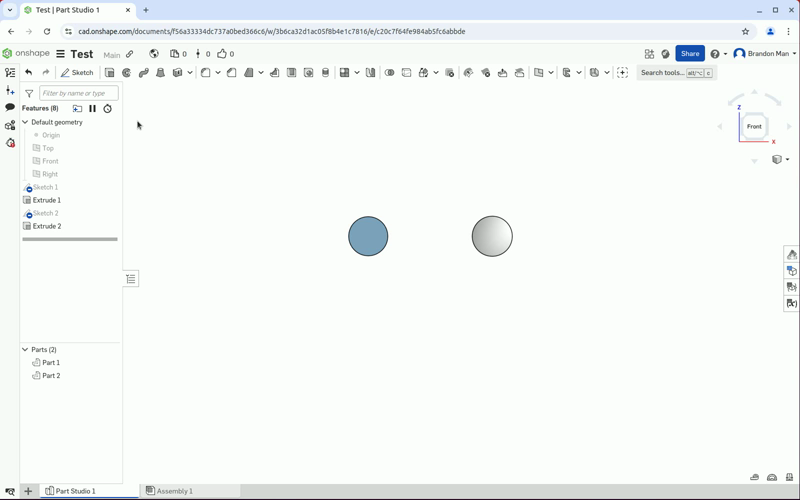
key(shift+h)
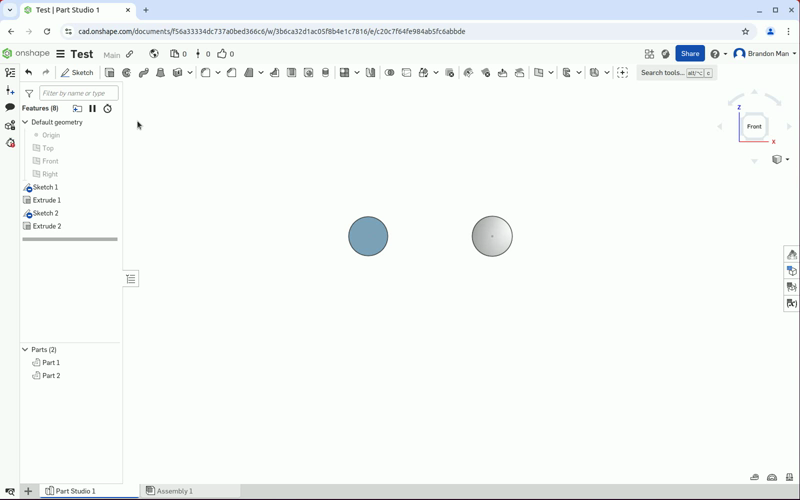
key(shift+7)
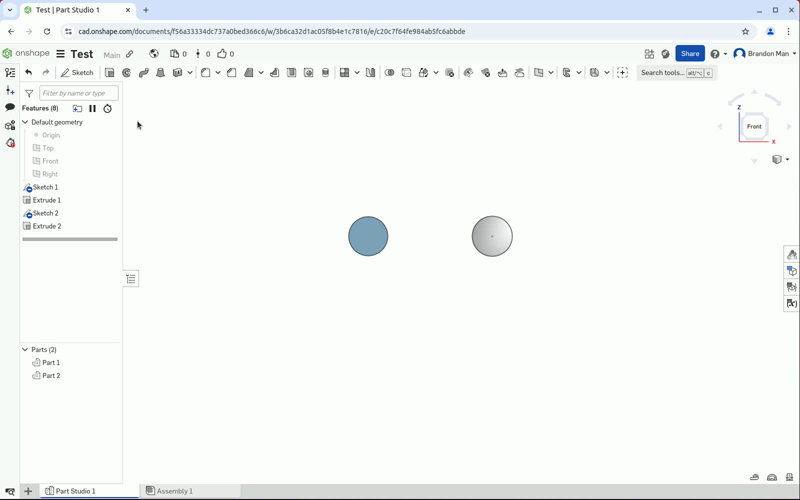
key(left, 2)
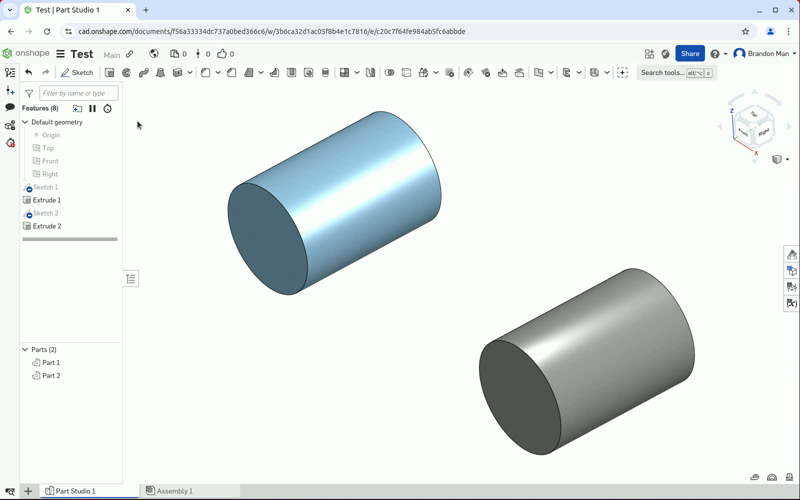
key(down, 2)
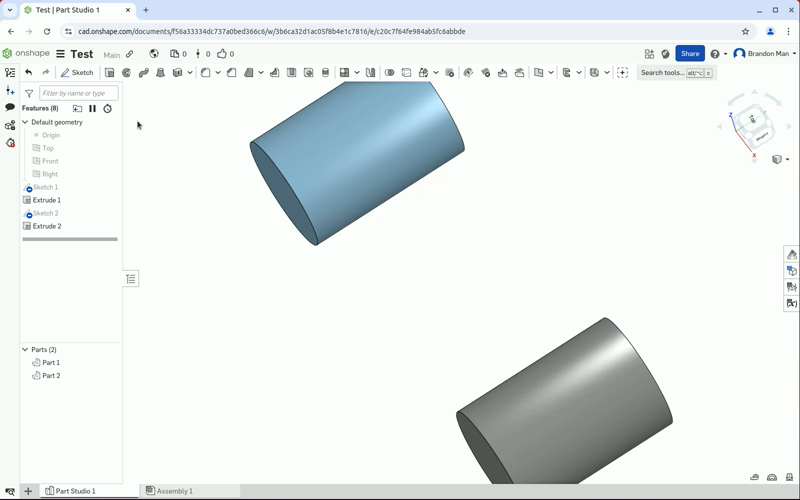
key(up, 2)
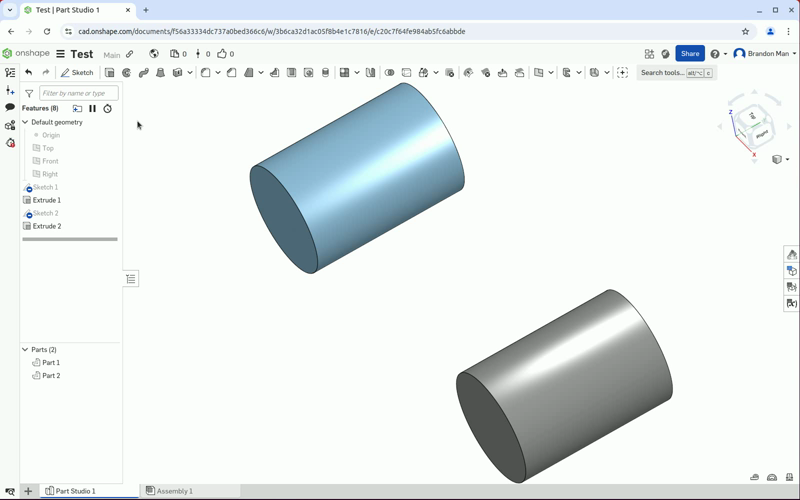
key(right, 2)
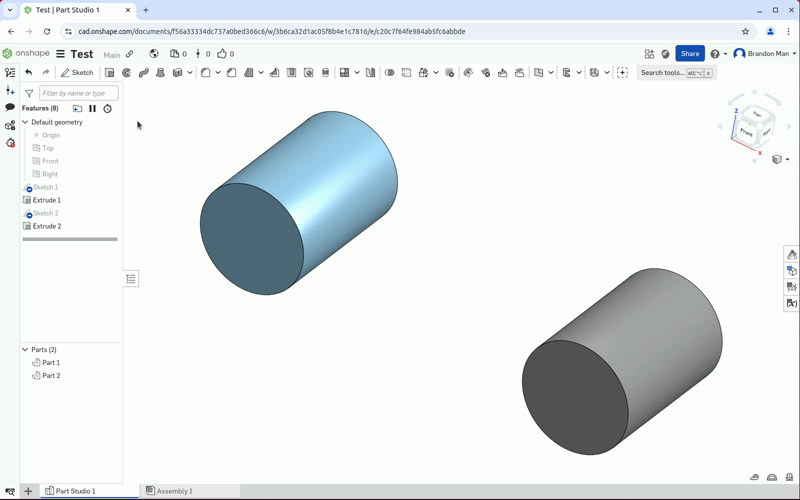
mouse_move(73, 189)
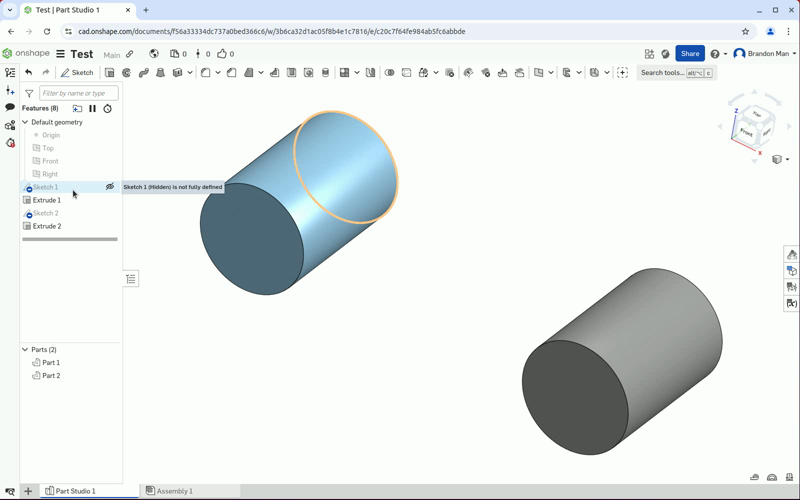
click(73, 189)